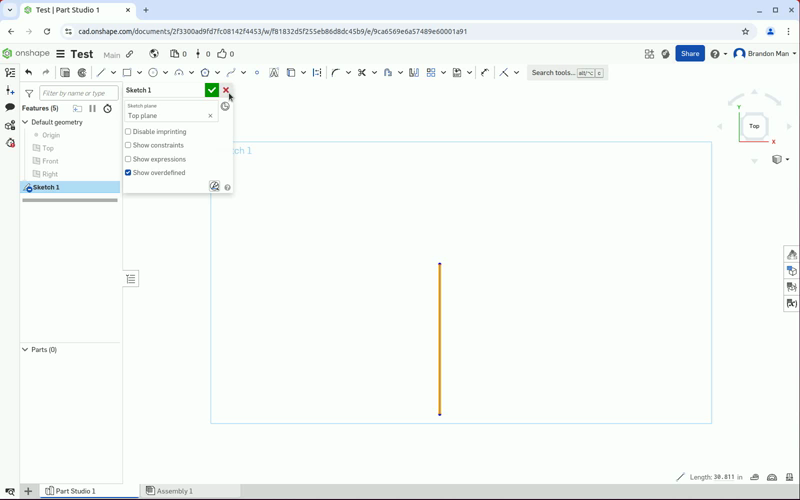
key(shift+h)
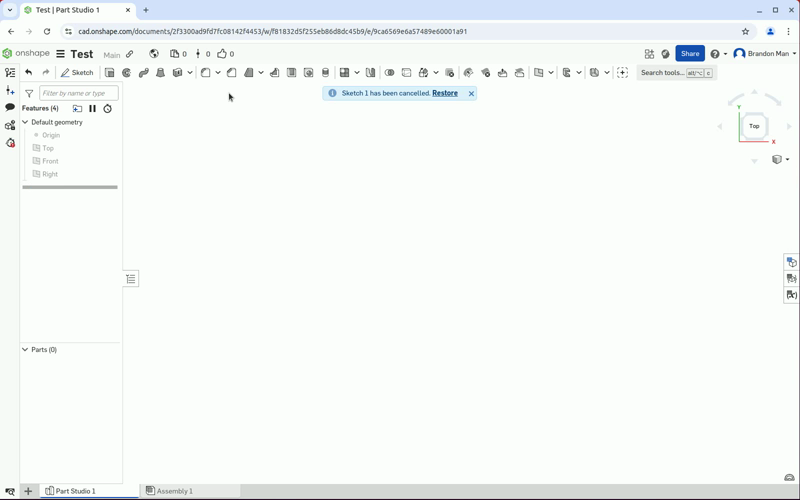
mouse_move(73, 352)
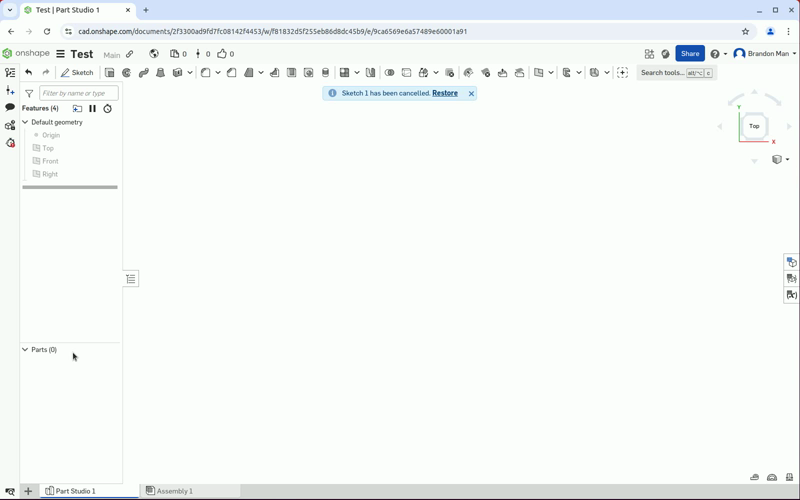
key(y)
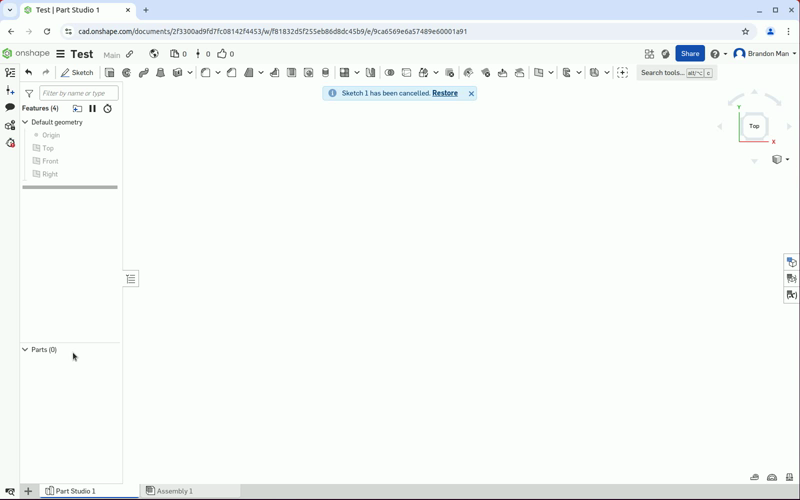
key(shift+p)
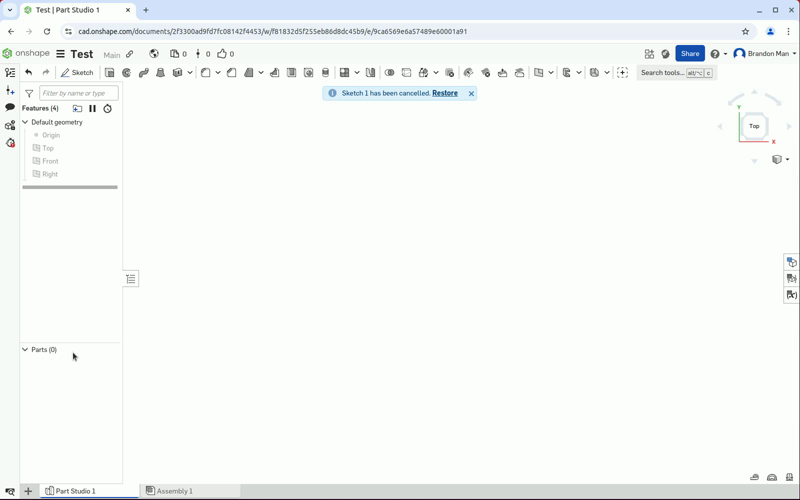
key(space)
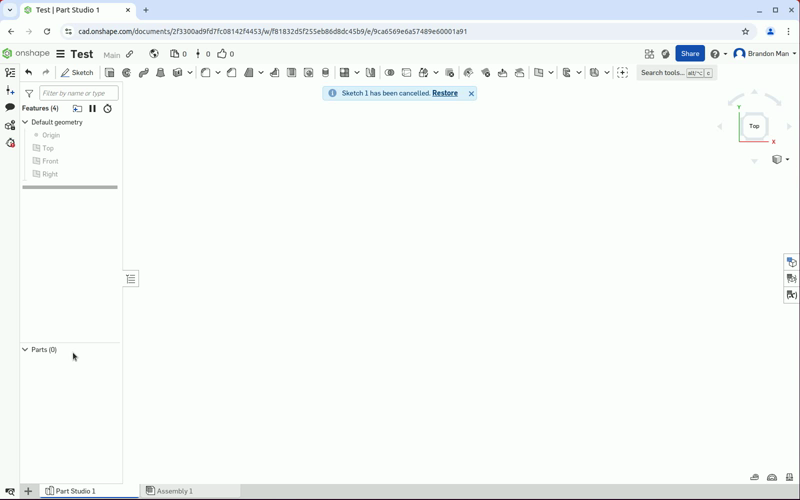
key_down(shift)
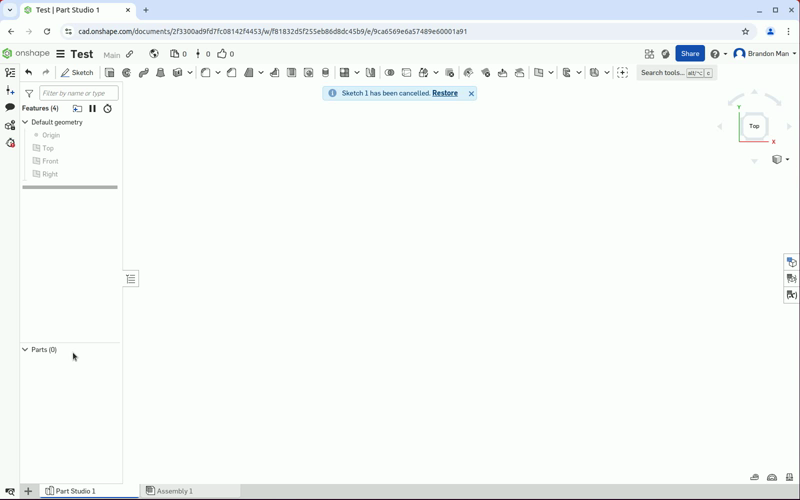
key(up)
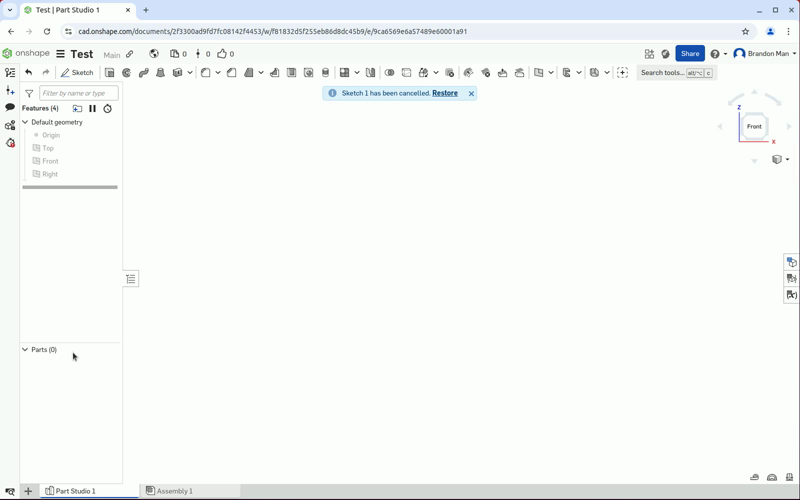
key_up(shift)
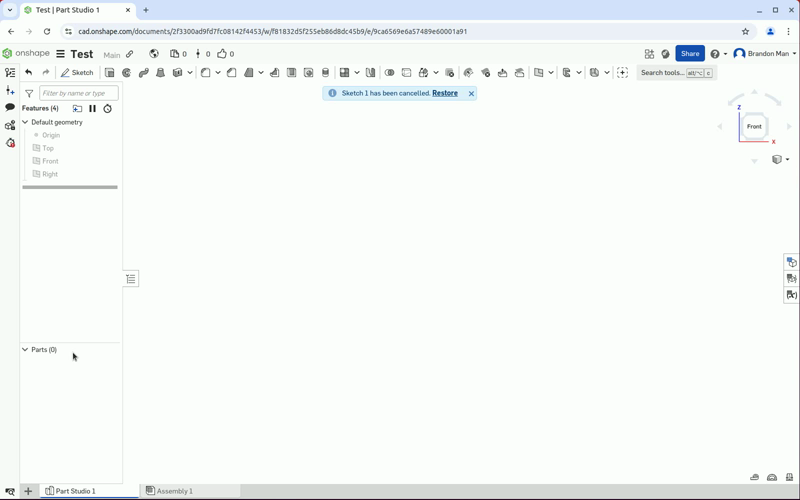
mouse_move(73, 352)
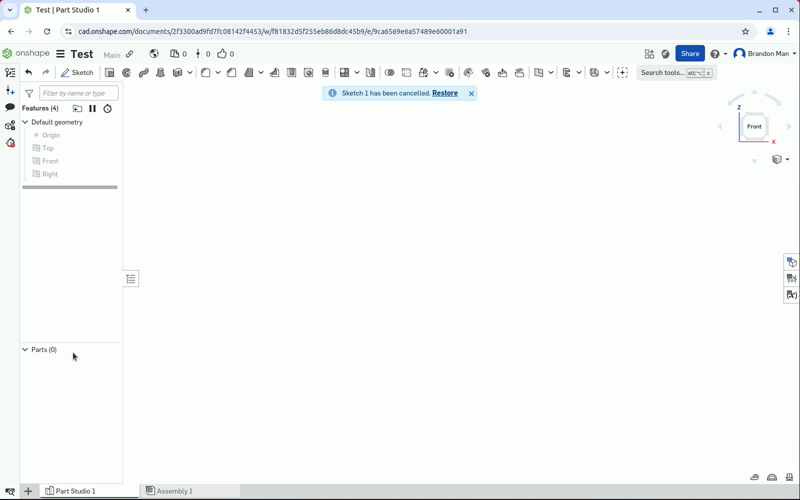
key(shift+y)
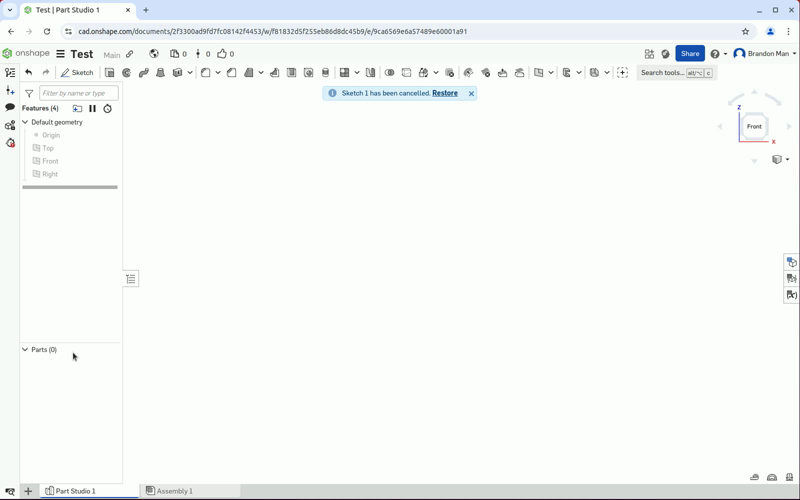
key(shift+s)
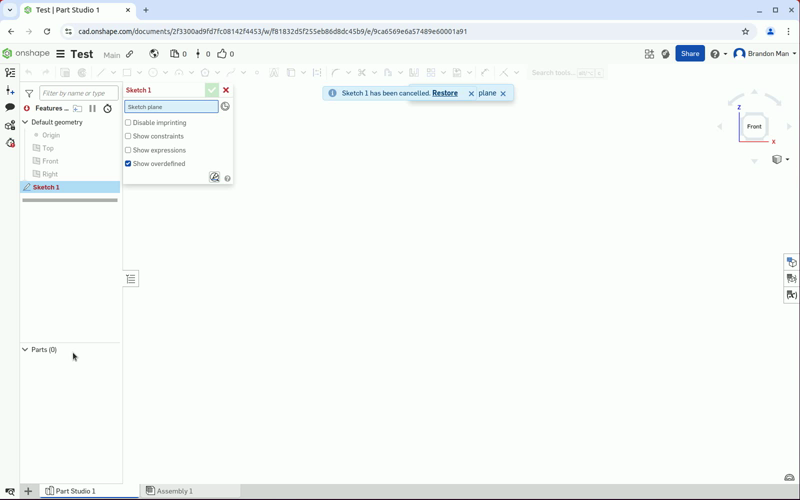
mouse_move(73, 163)
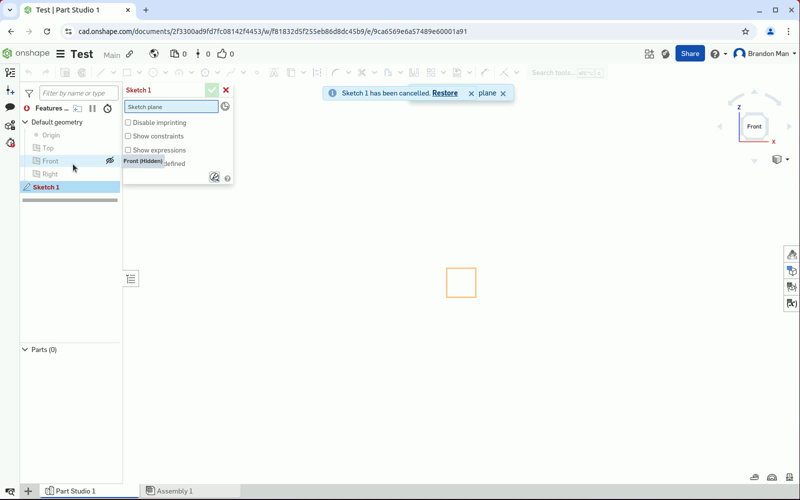
click(73, 163)
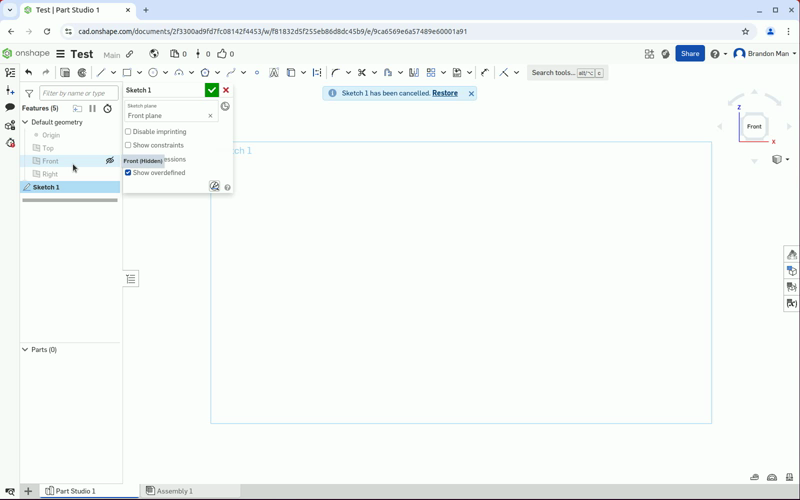
mouse_move(73, 352)
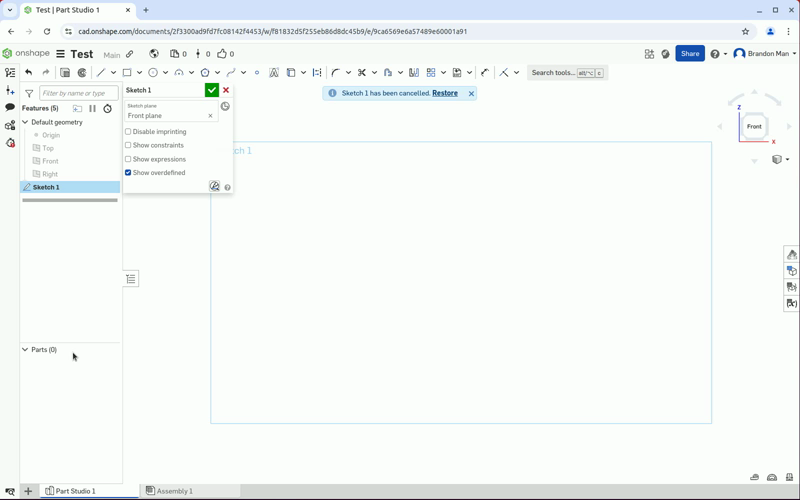
key(y)
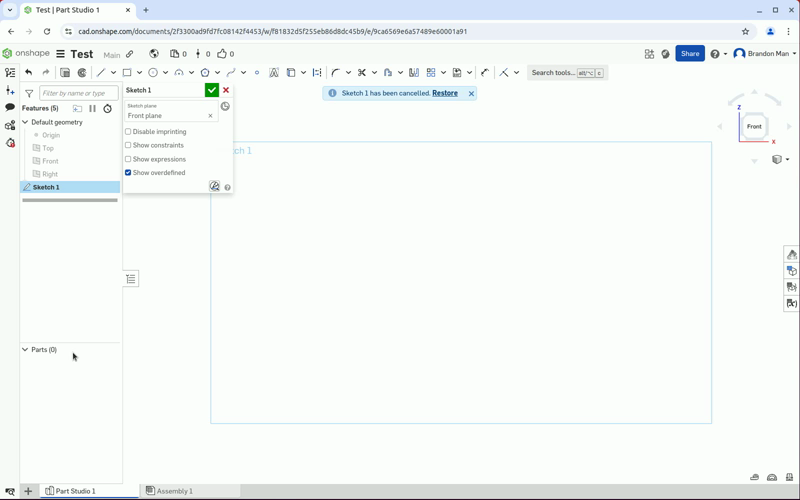
key(c)
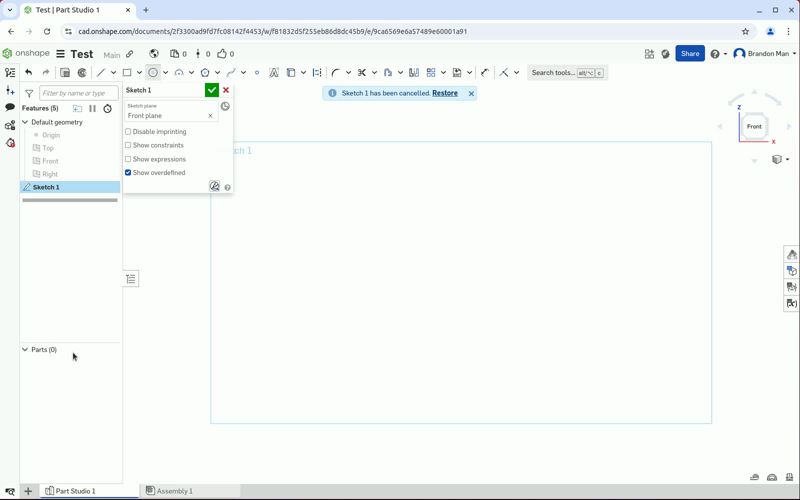
key_down(shift)
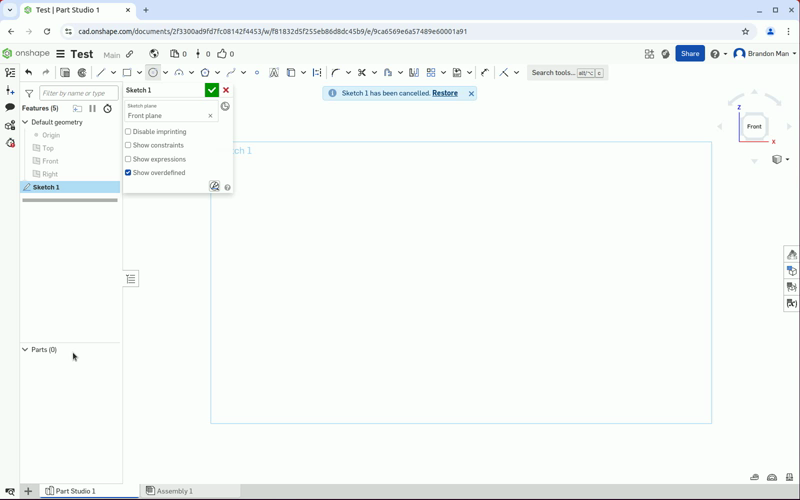
mouse_move(461, 282)
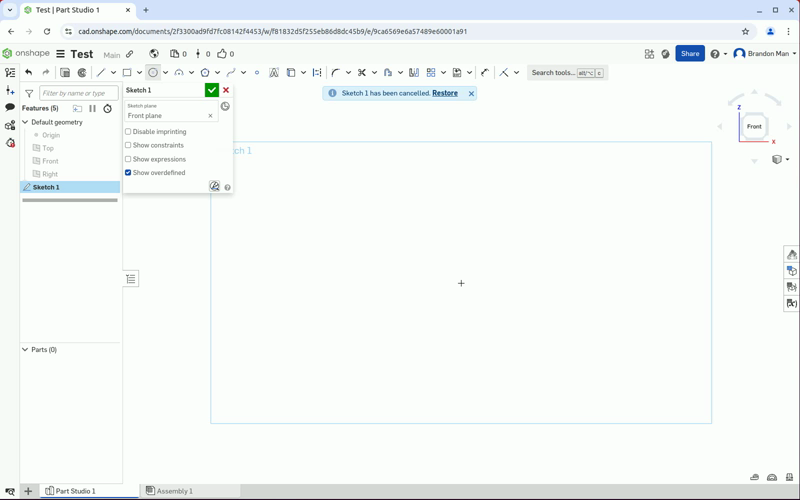
click(461, 282)
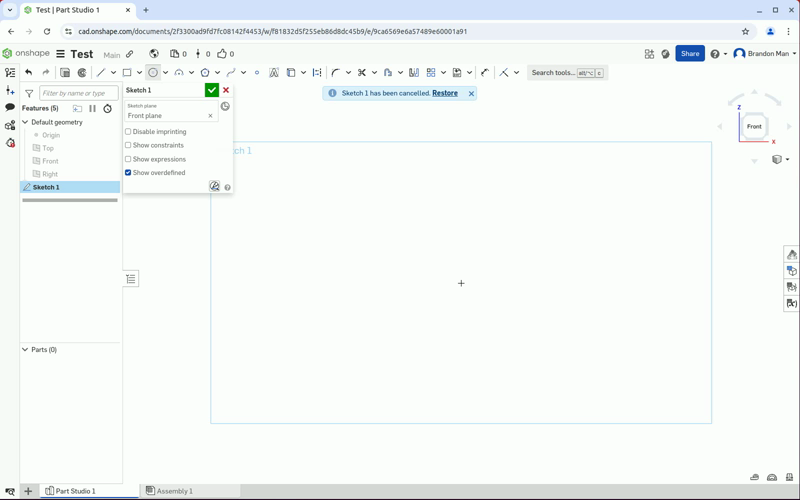
key_up(shift)
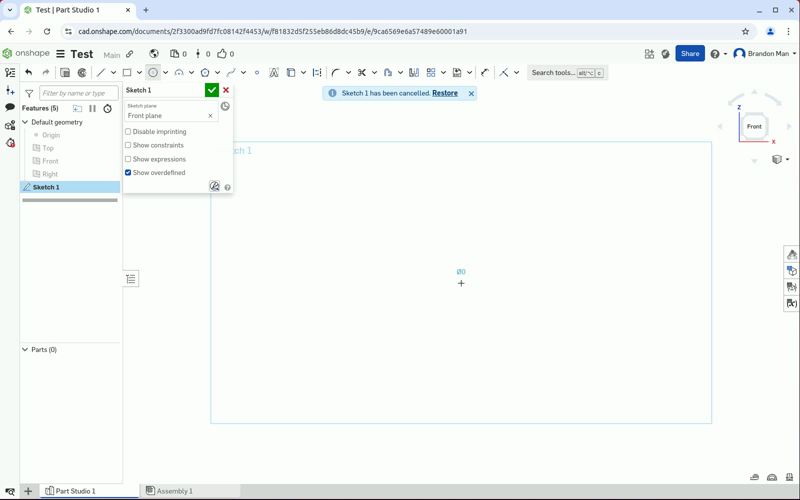
mouse_move(552, 282)
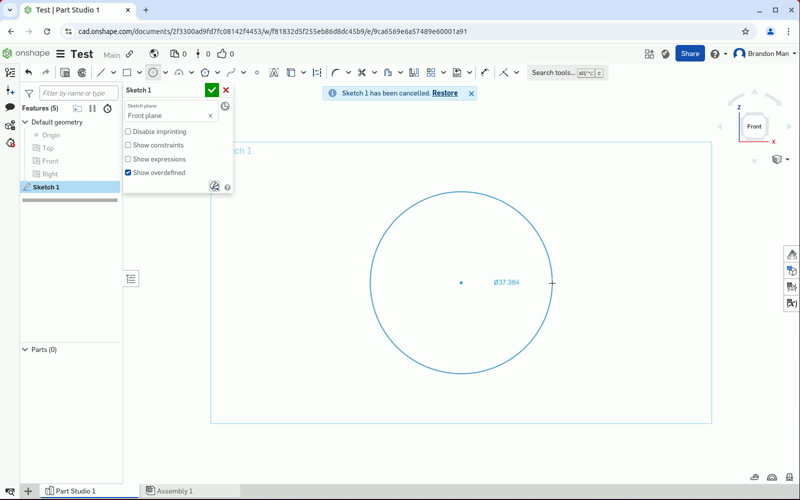
click(552, 282)
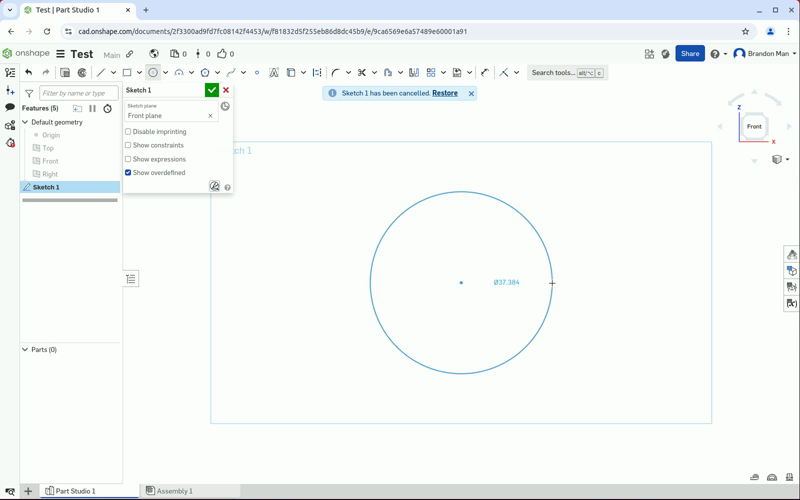
key(esc)
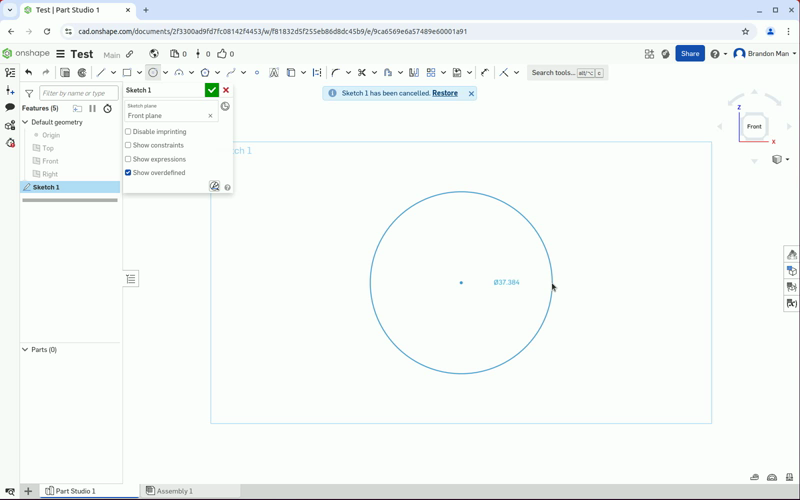
key(c)
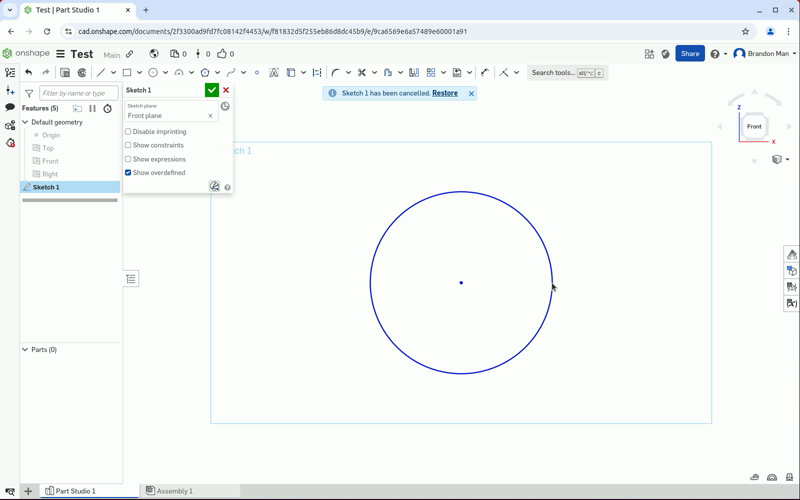
key_down(shift)
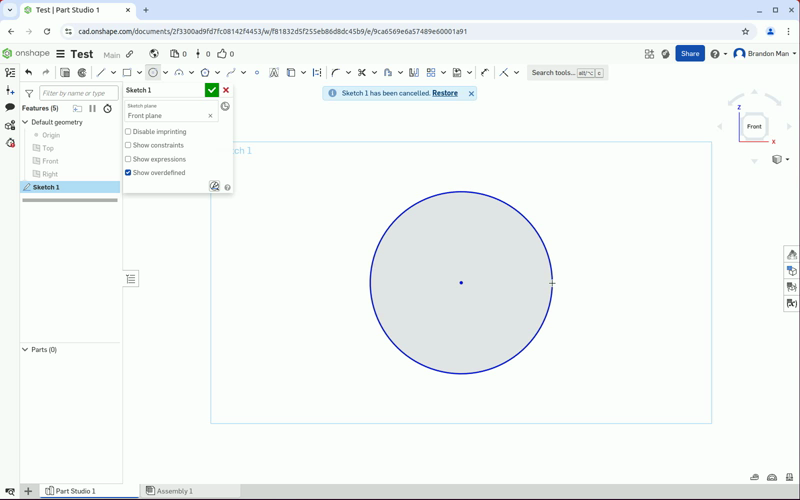
mouse_move(461, 282)
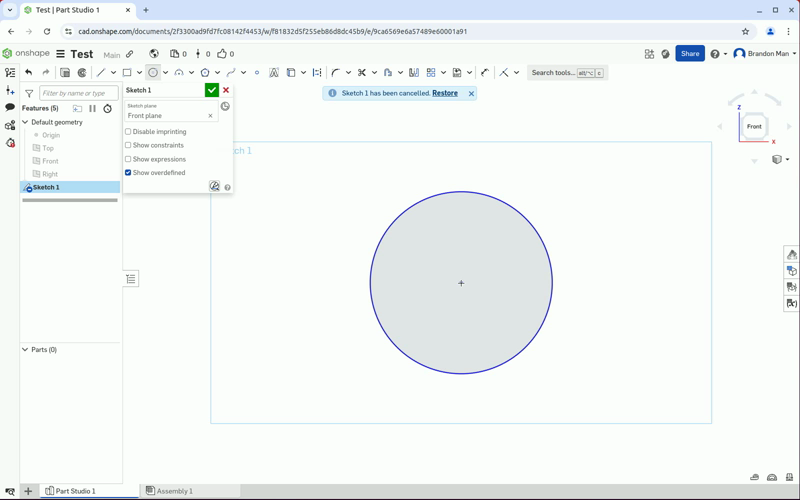
click(461, 282)
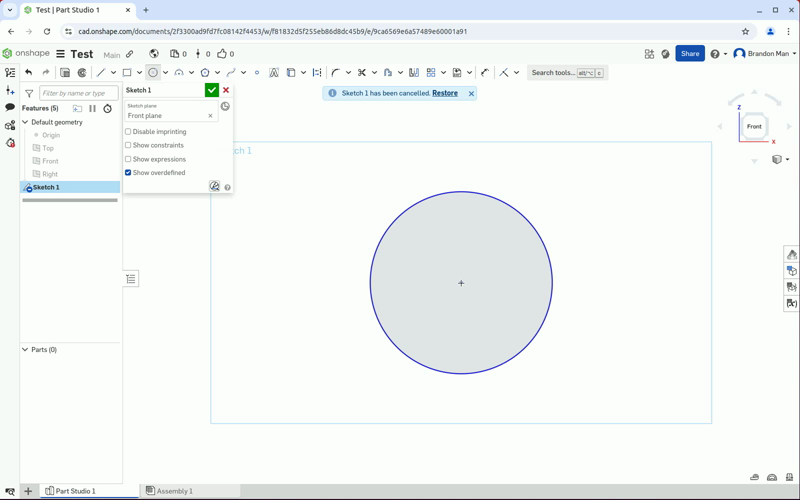
key_up(shift)
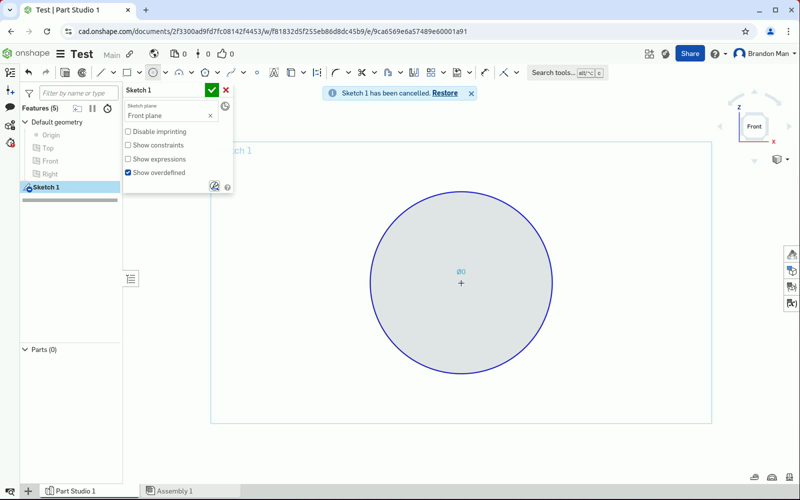
mouse_move(520, 282)
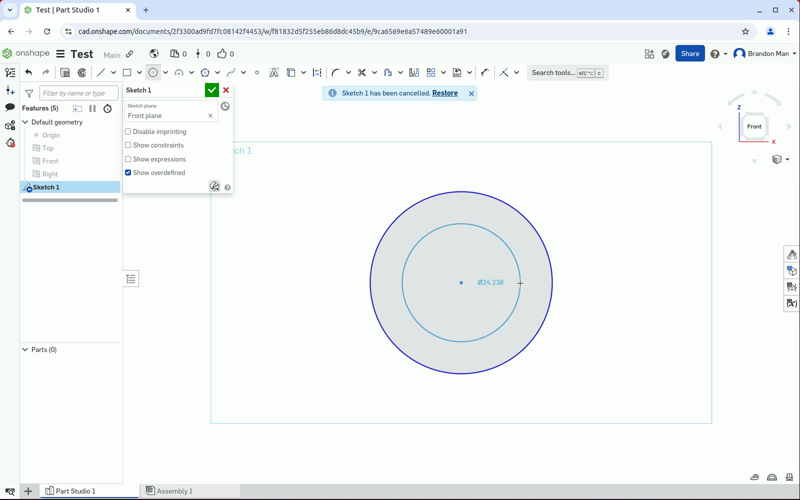
click(520, 282)
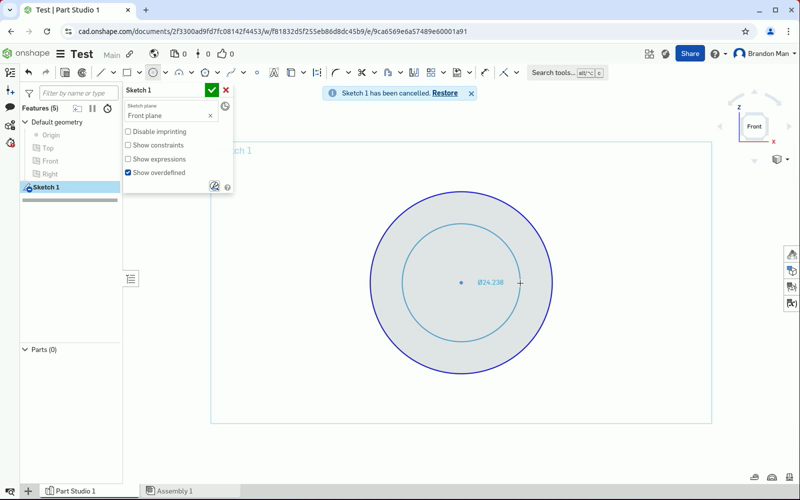
key(esc)
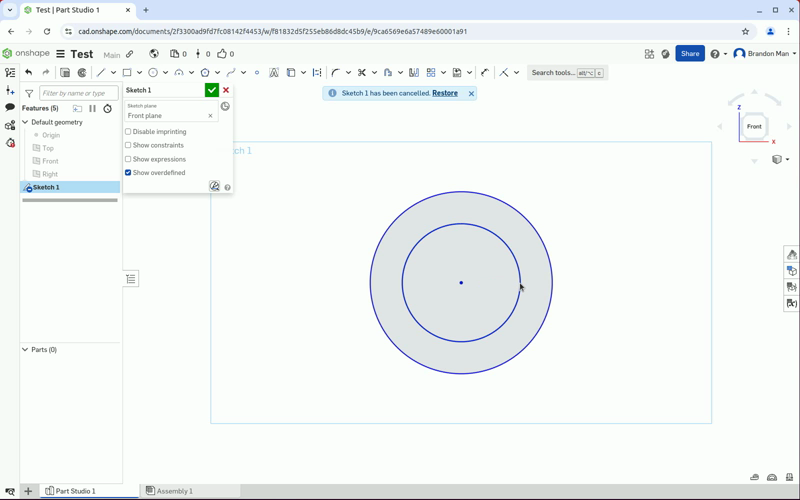
mouse_move(418, 339)
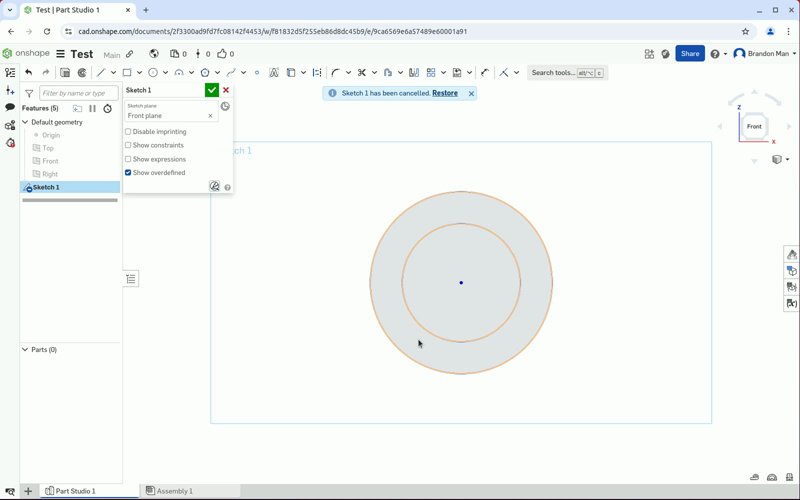
click(418, 339)
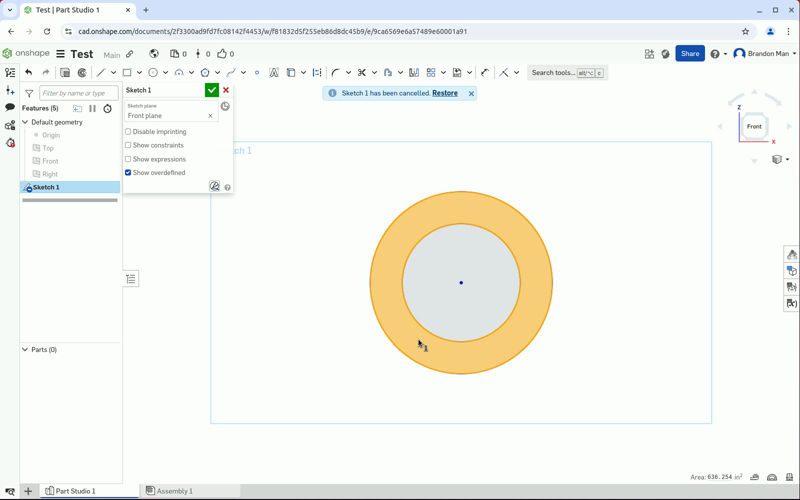
mouse_move(73, 352)
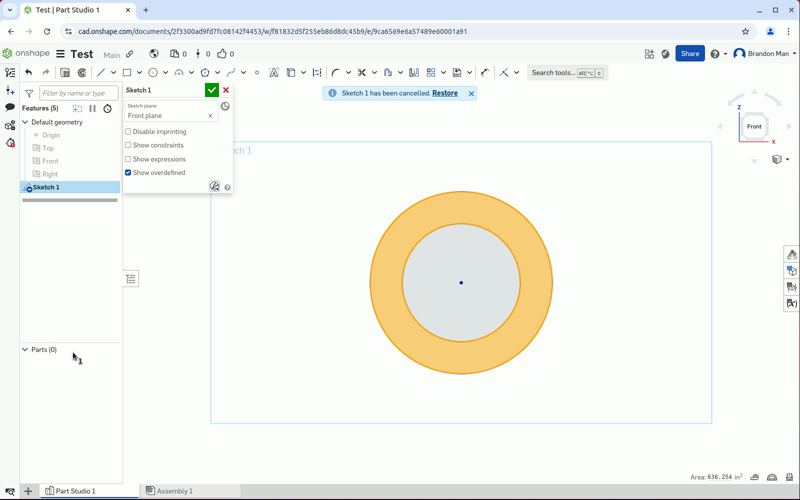
key(shift+y)
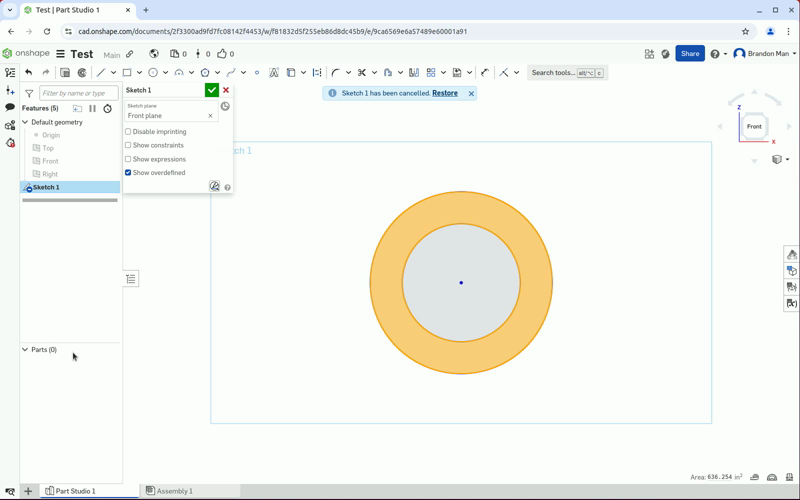
key(shift+e)
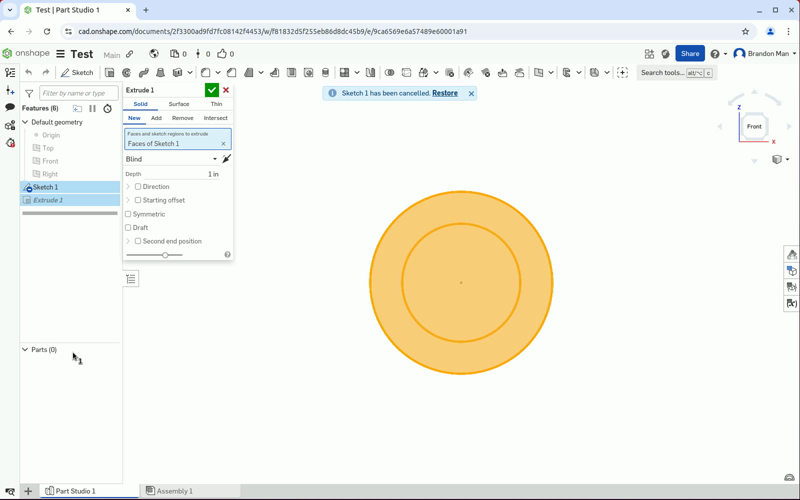
mouse_move(143, 106)
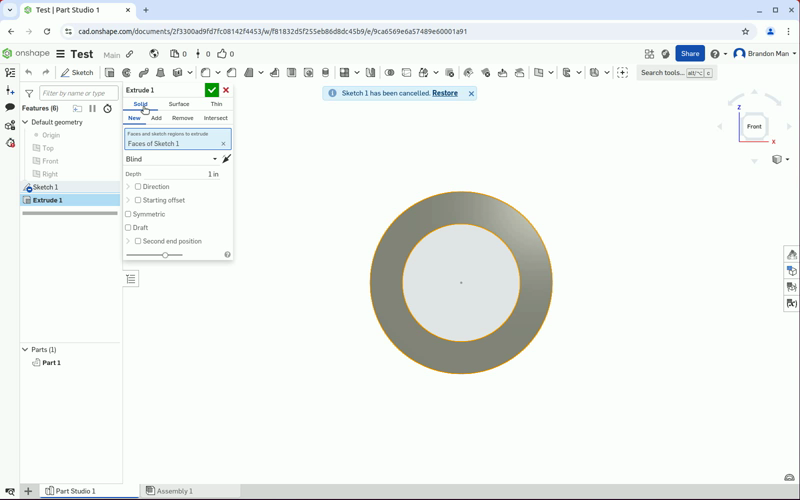
click(143, 106)
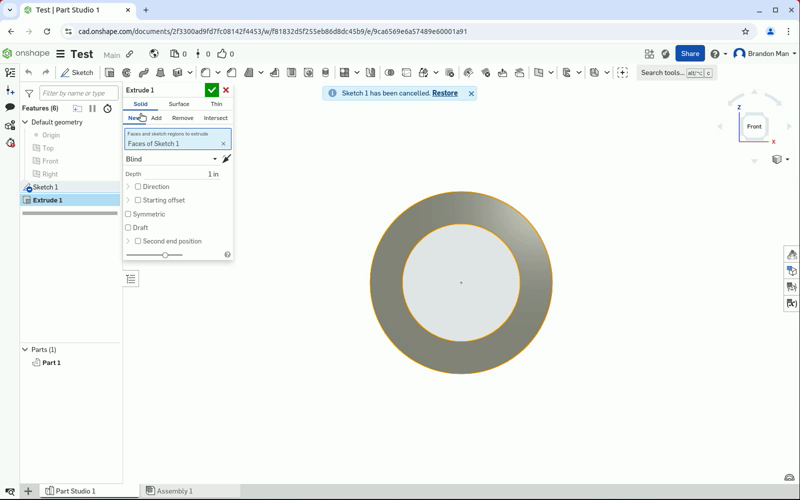
mouse_move(137, 120)
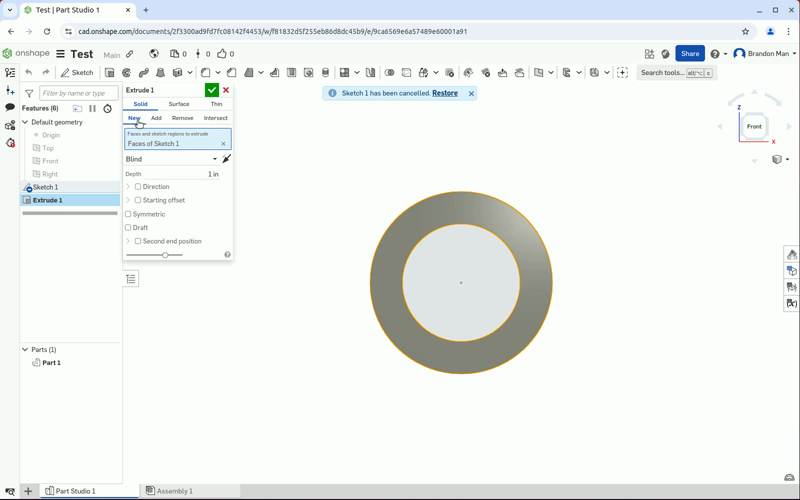
click(137, 120)
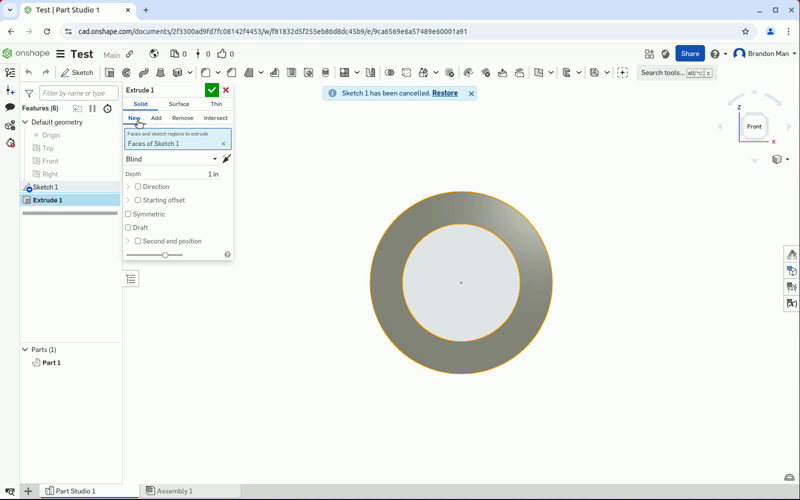
key(tab, 4)
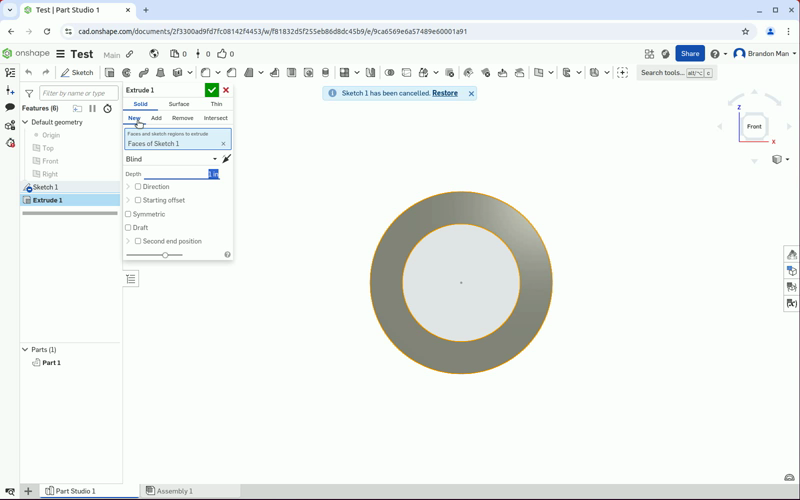
text(19.257)
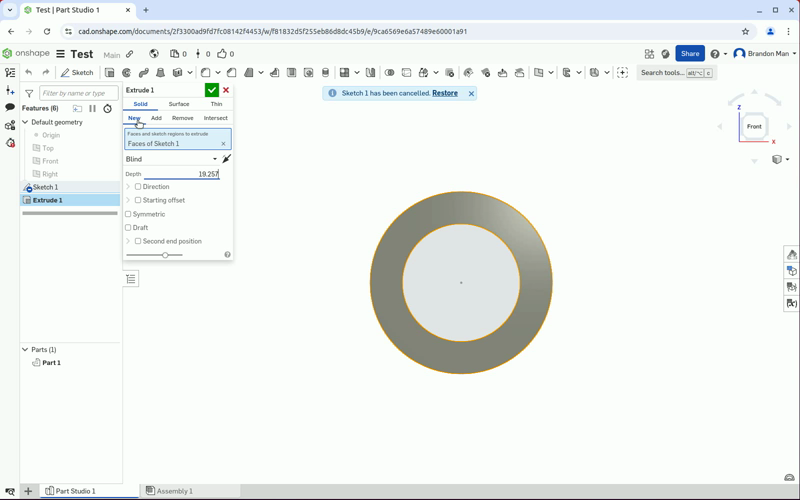
key(enter)
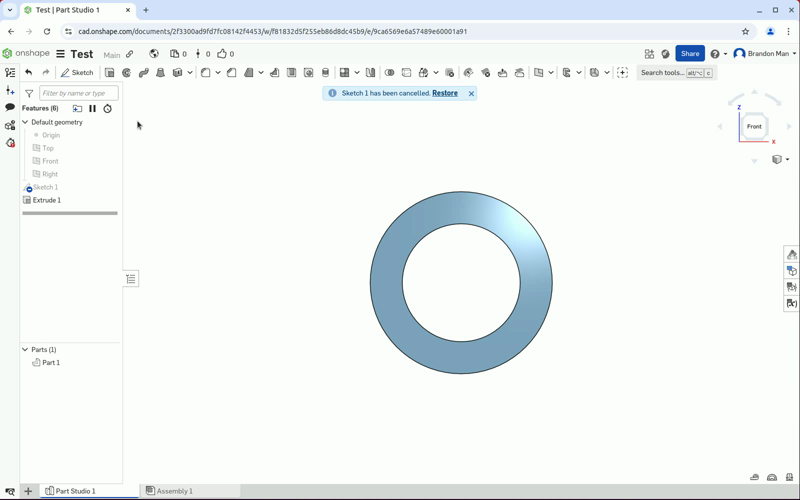
key(shift+h)
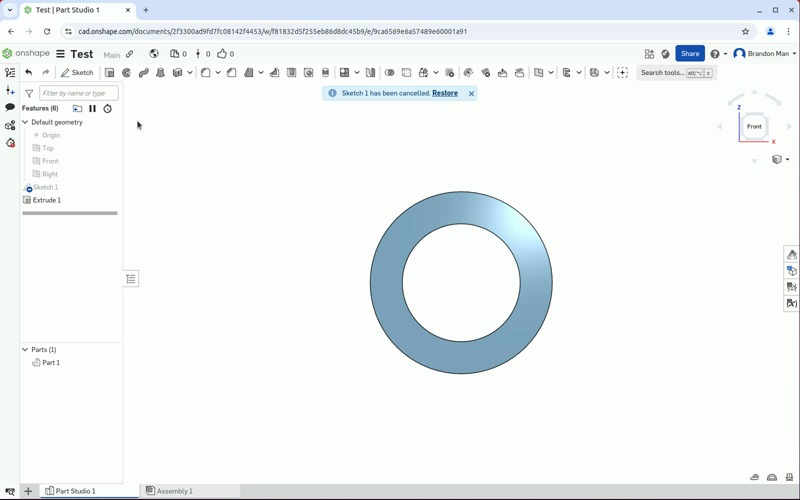
key(shift+h)
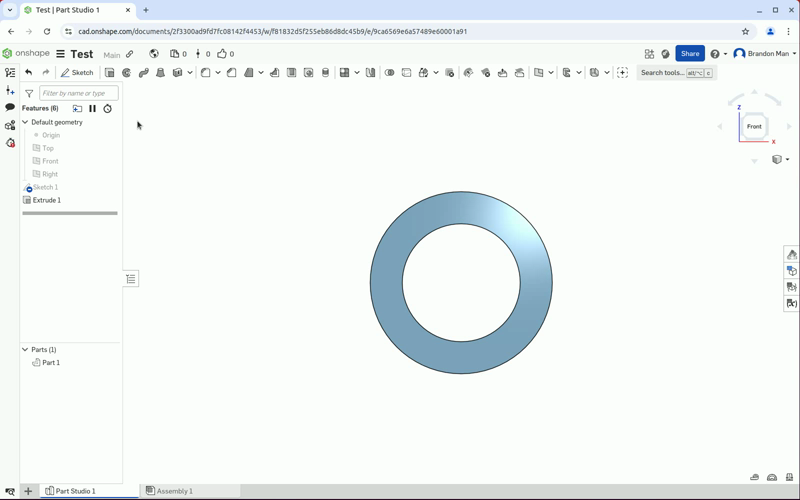
mouse_move(73, 189)
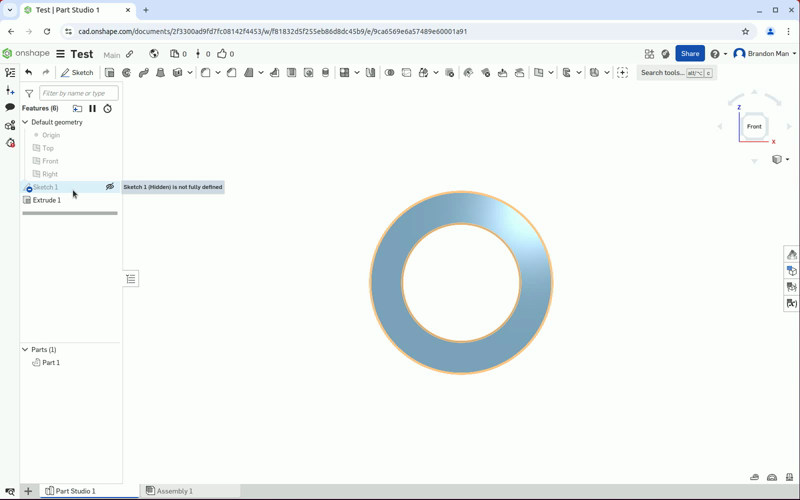
click(73, 189)
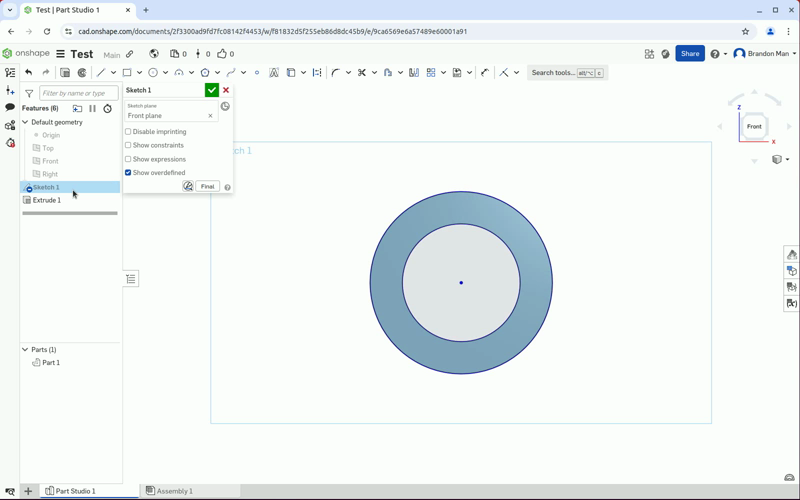
mouse_move(229, 92)
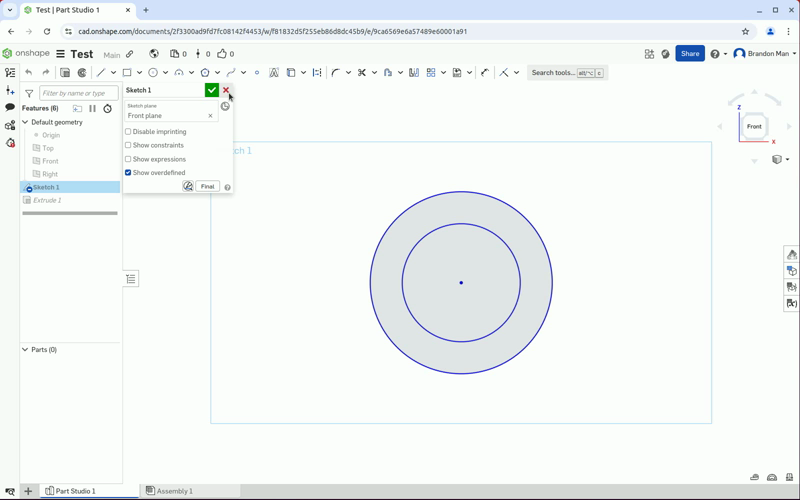
click(229, 92)
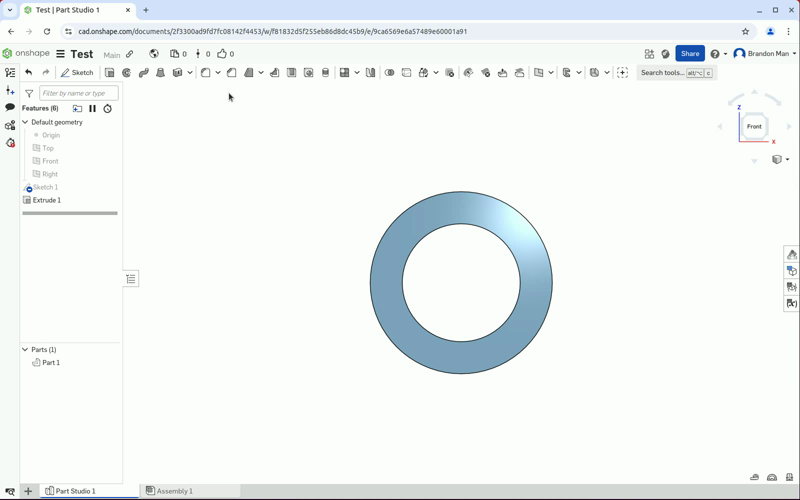
mouse_move(541, 75)
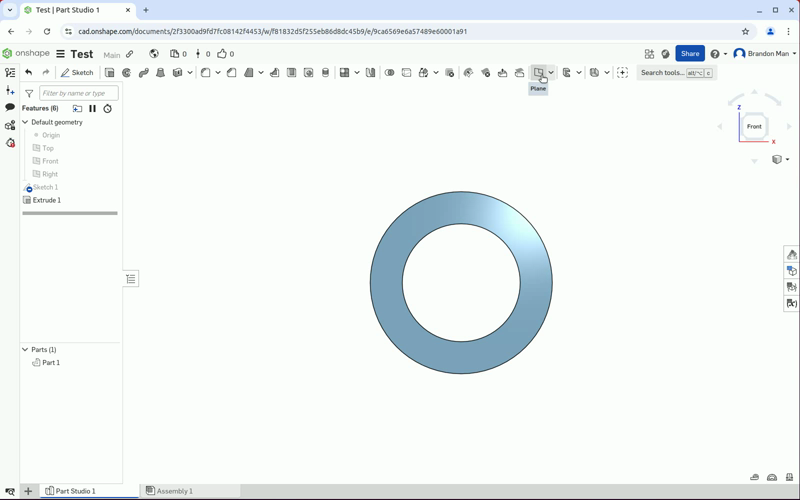
click(541, 75)
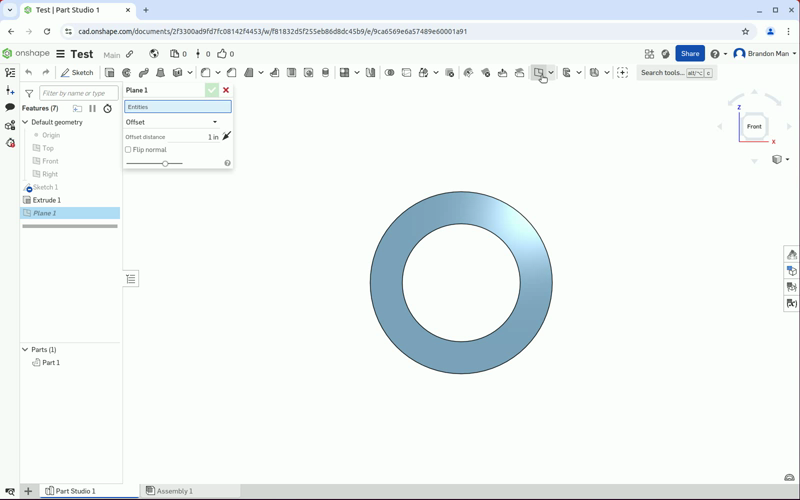
mouse_move(73, 163)
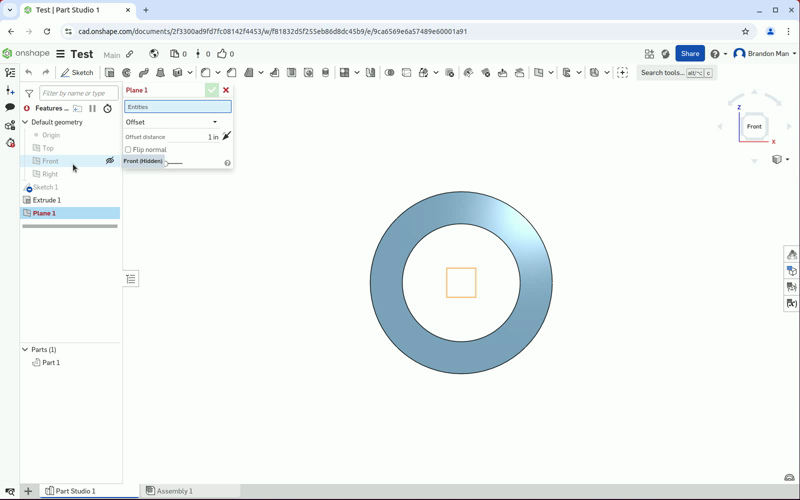
click(73, 163)
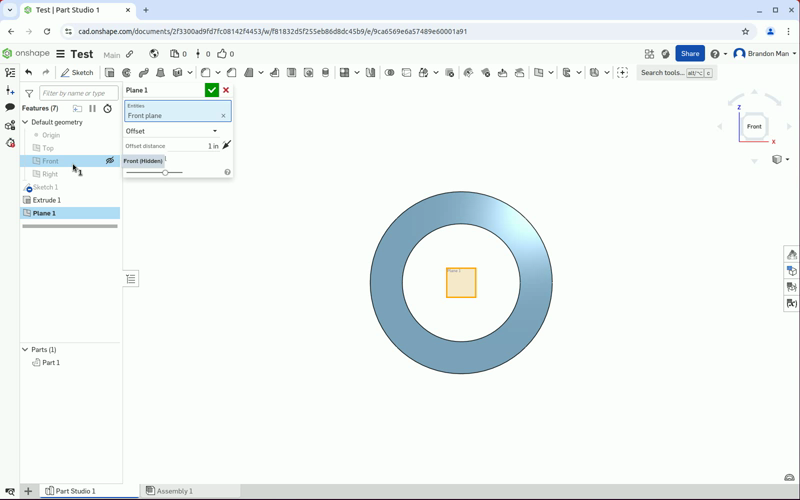
key(tab, 2)
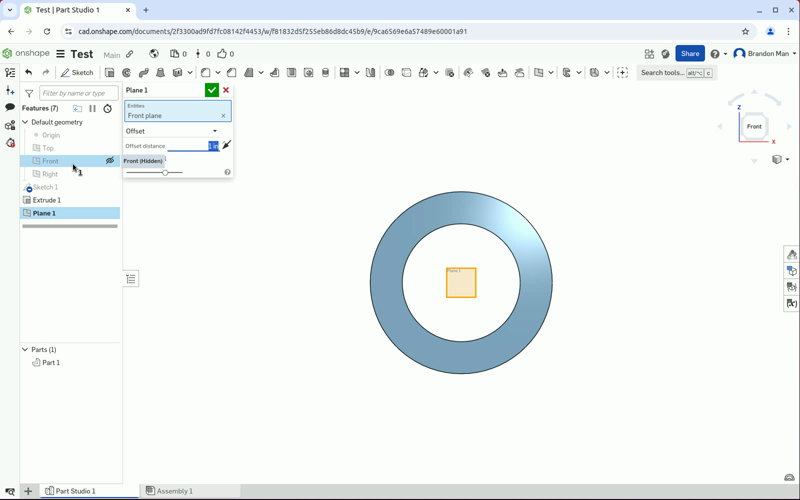
text(19.257)
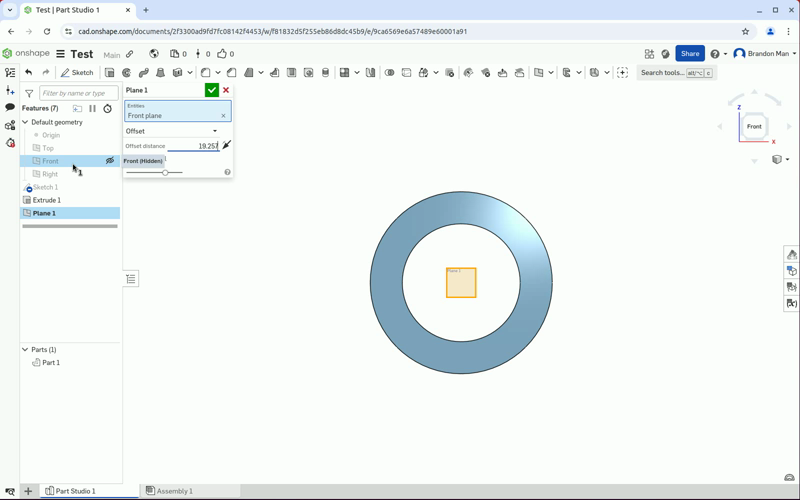
key(enter, 2)
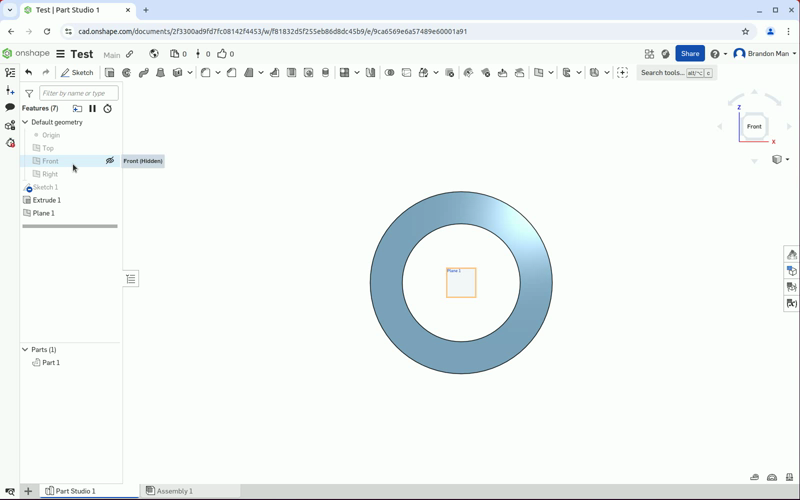
key(shift+s)
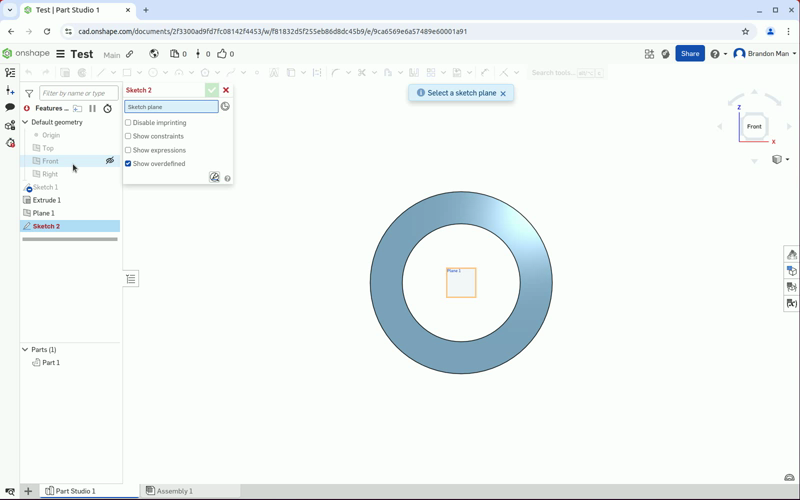
mouse_move(73, 215)
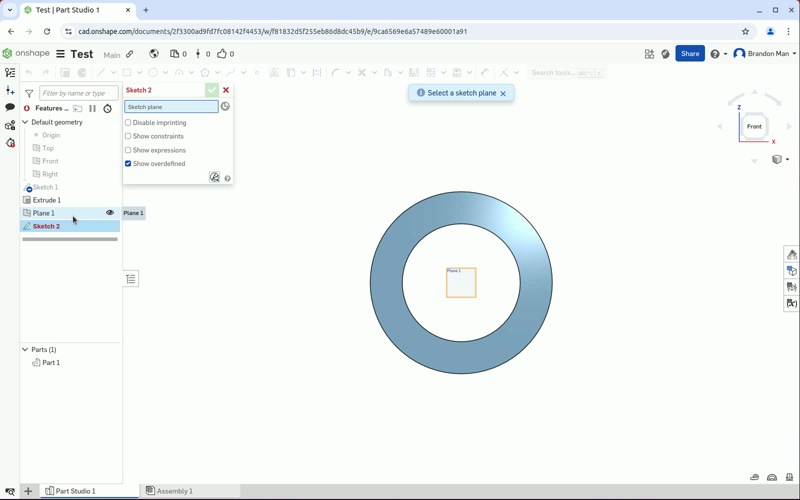
click(73, 215)
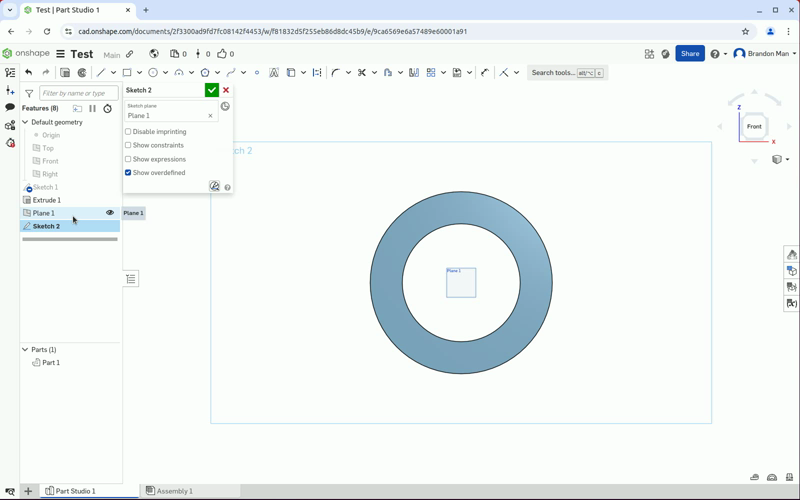
mouse_move(73, 352)
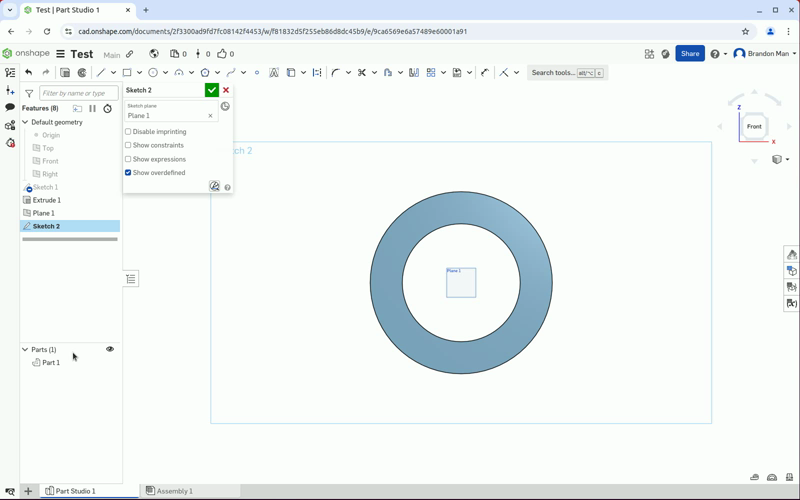
key(y)
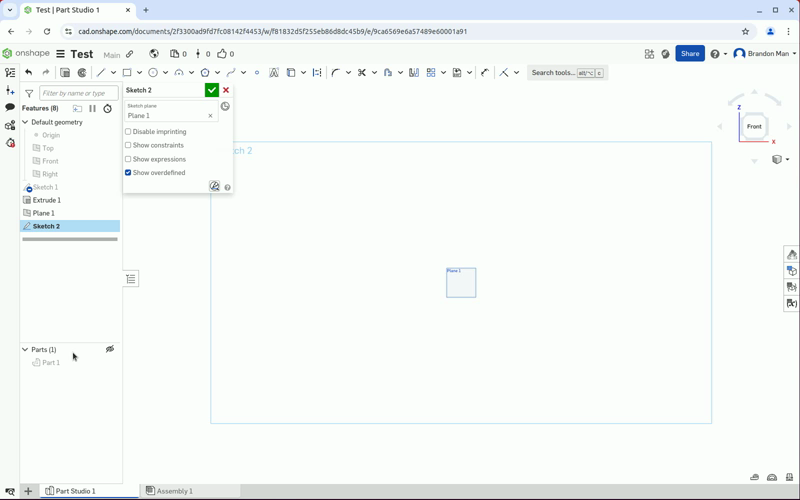
key(c)
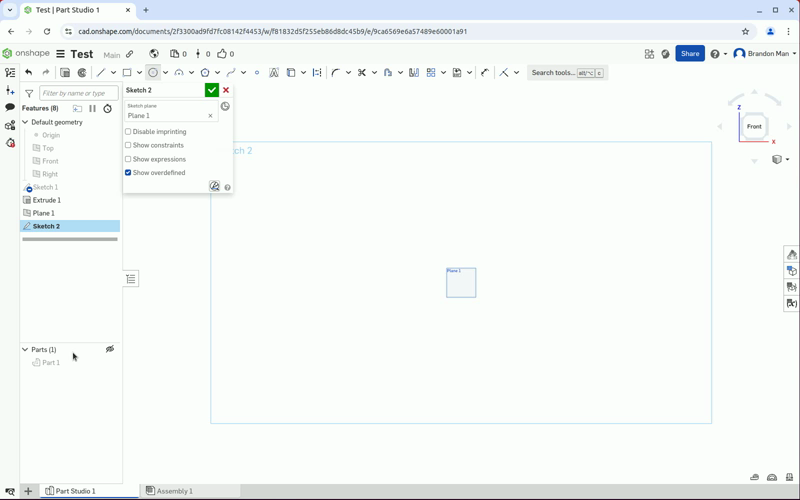
key_down(shift)
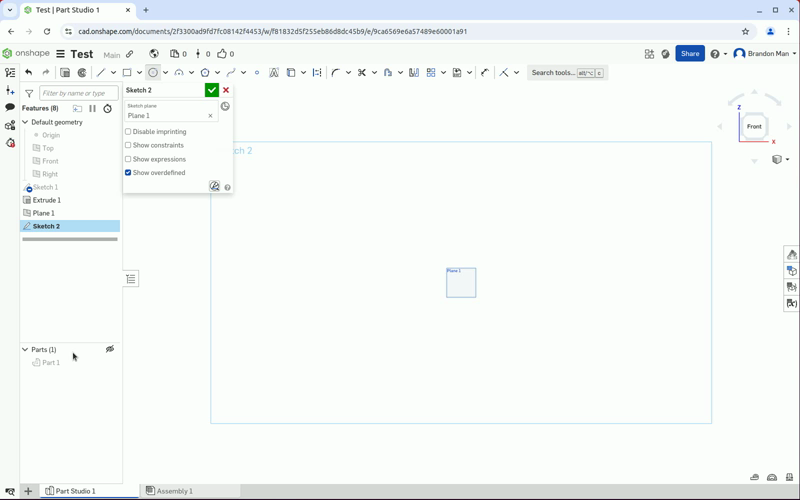
mouse_move(461, 282)
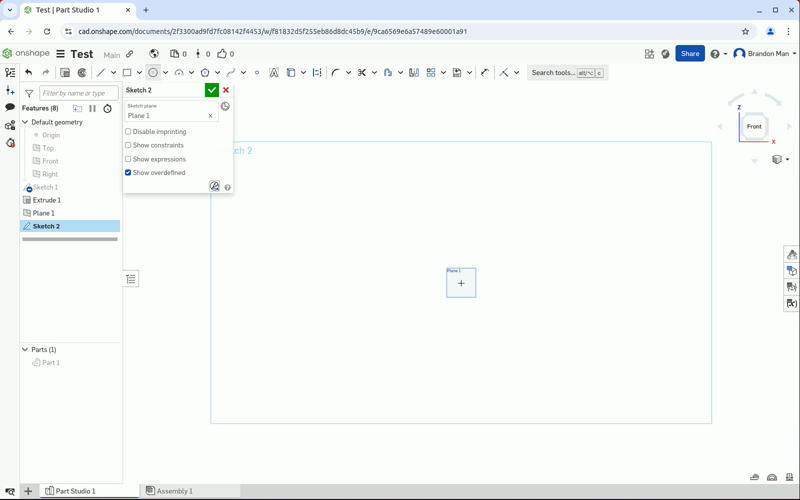
click(461, 282)
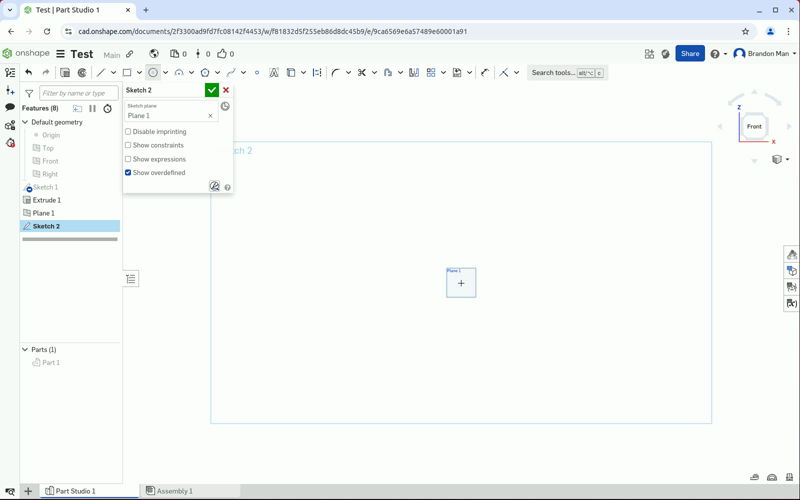
key_up(shift)
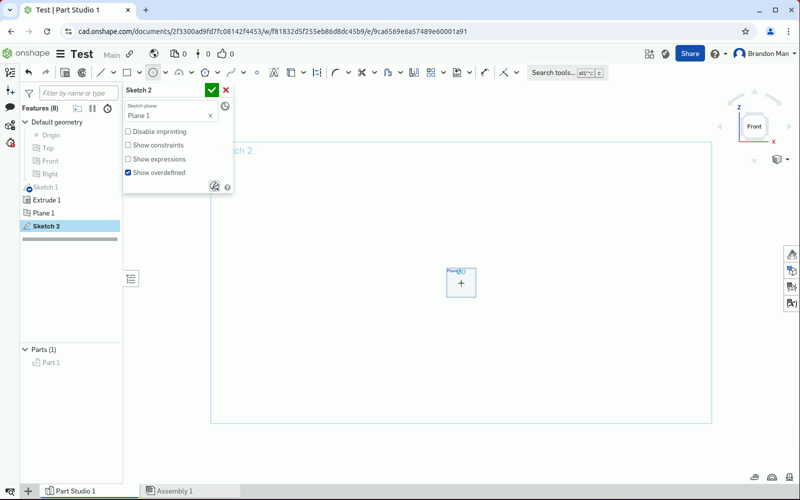
mouse_move(574, 282)
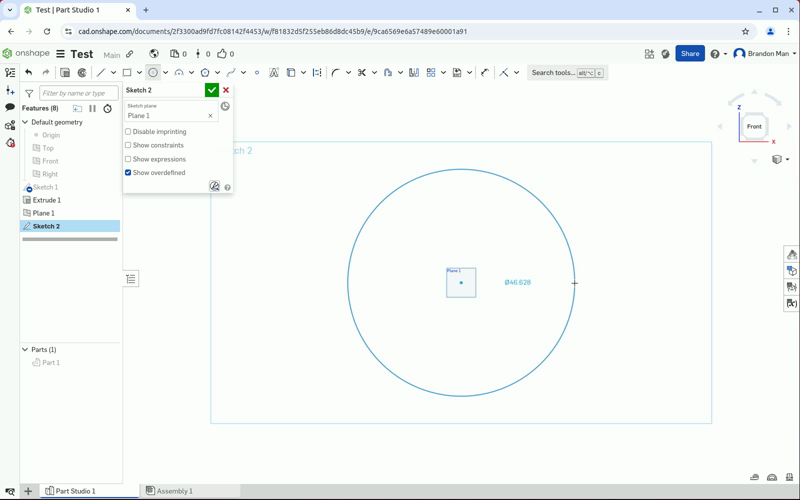
click(574, 282)
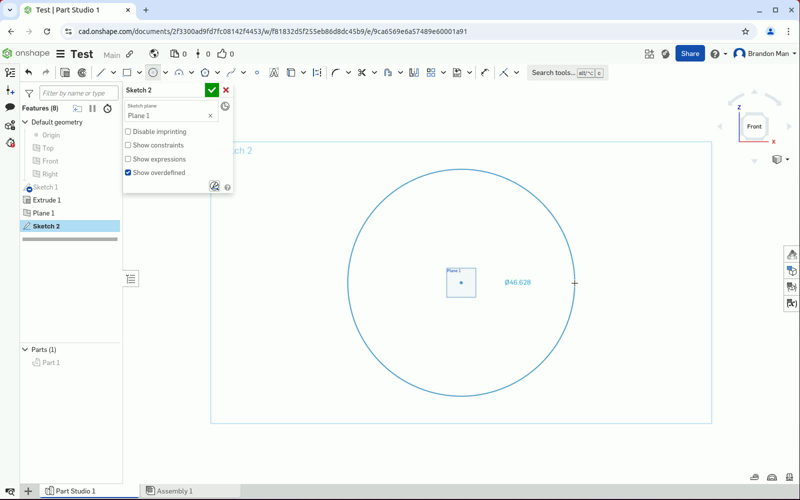
key(esc)
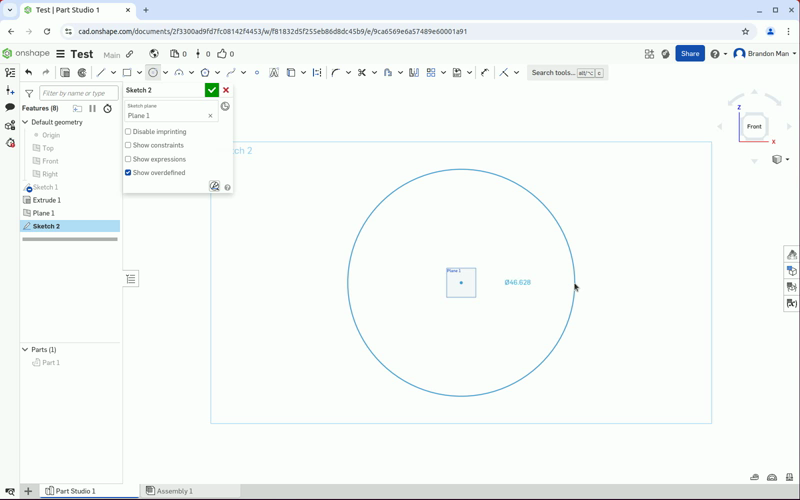
key(c)
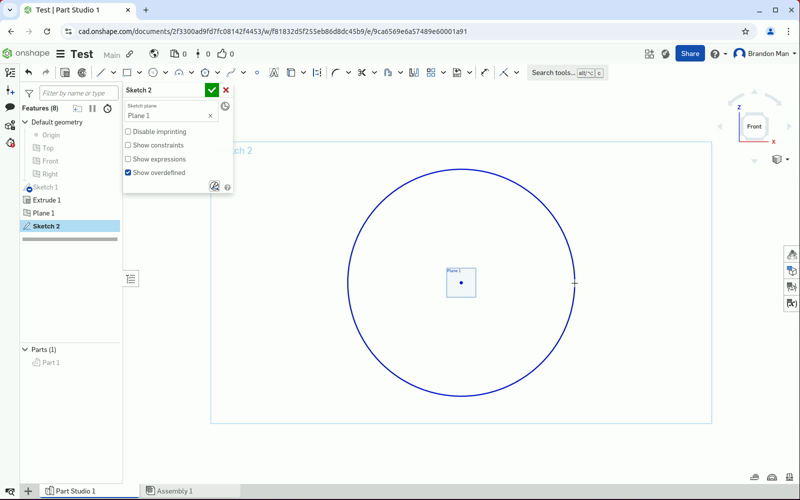
key_down(shift)
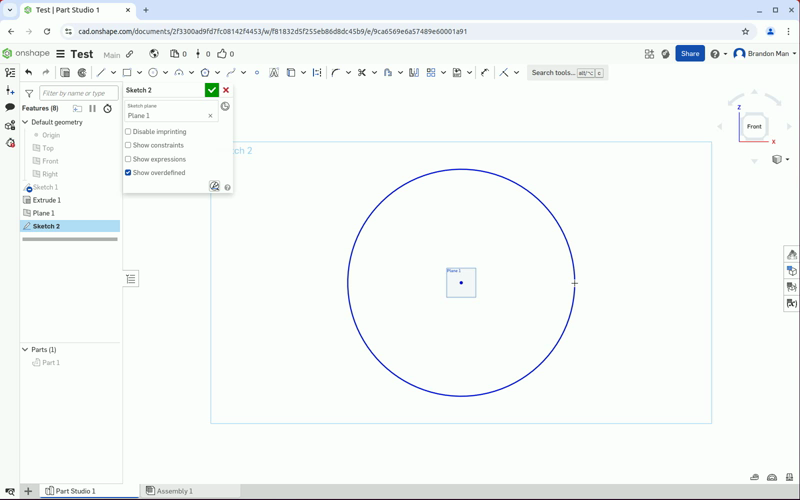
mouse_move(461, 282)
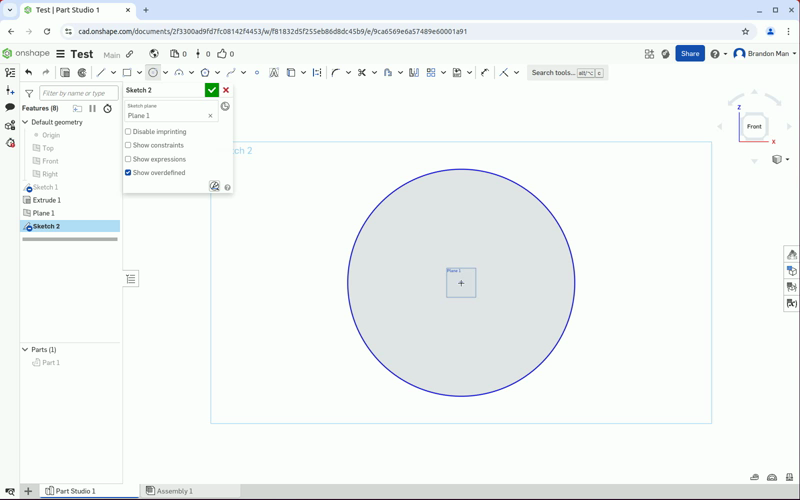
click(461, 282)
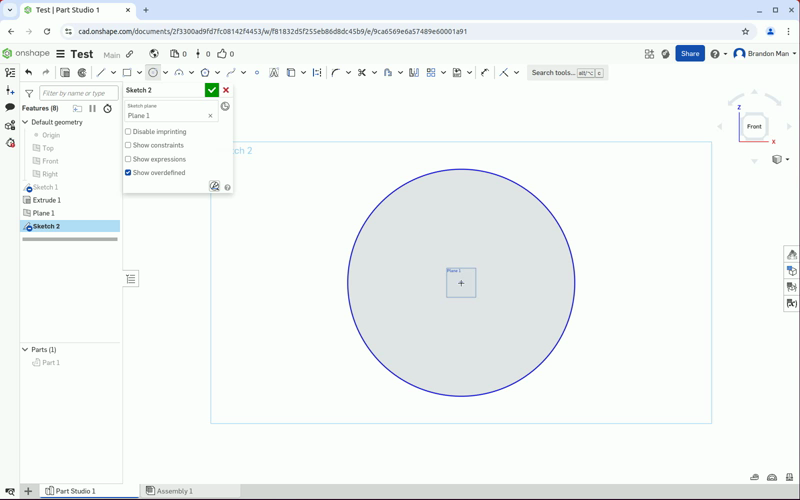
key_up(shift)
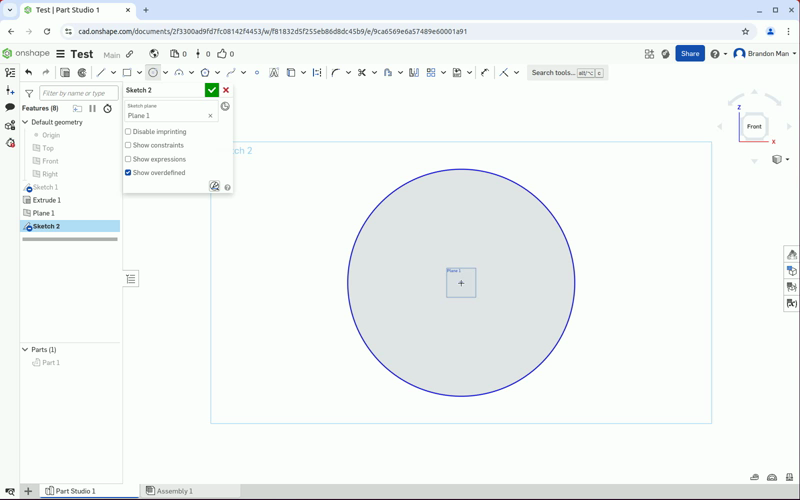
mouse_move(550, 282)
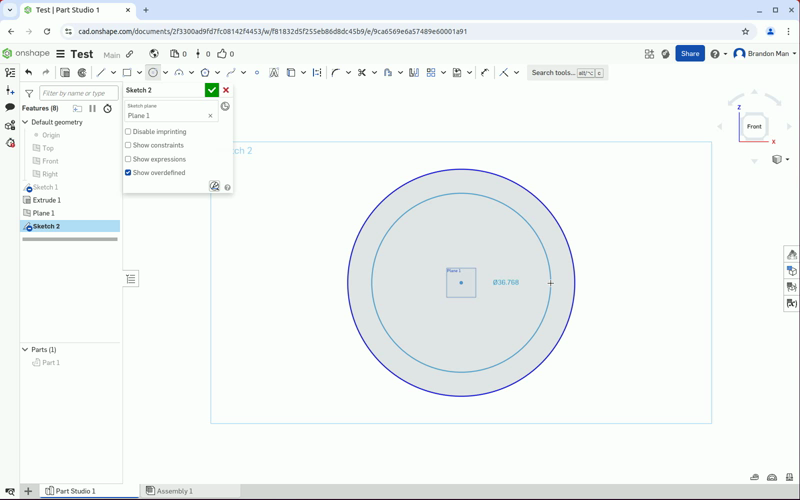
click(550, 282)
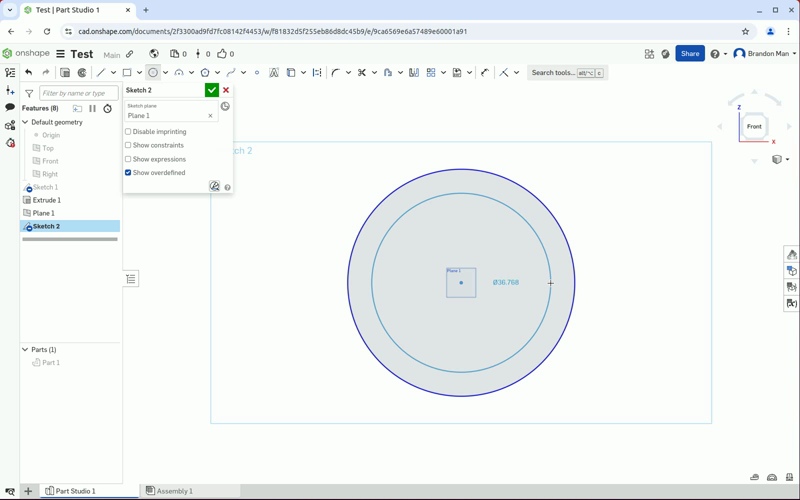
key(esc)
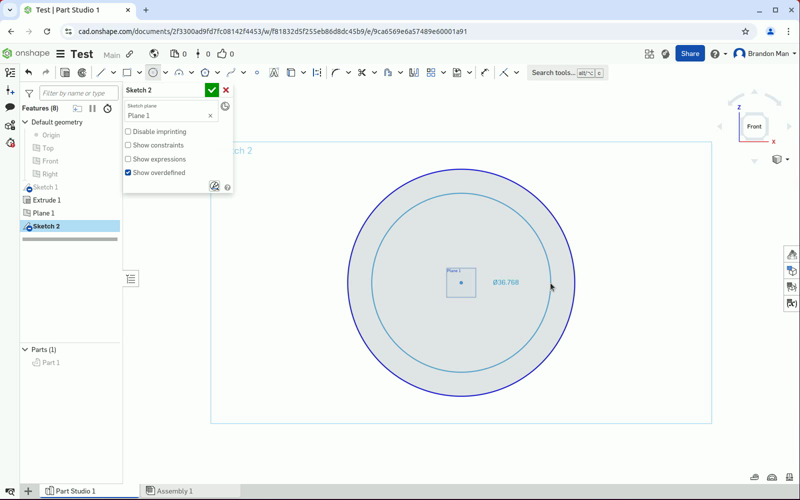
mouse_move(534, 213)
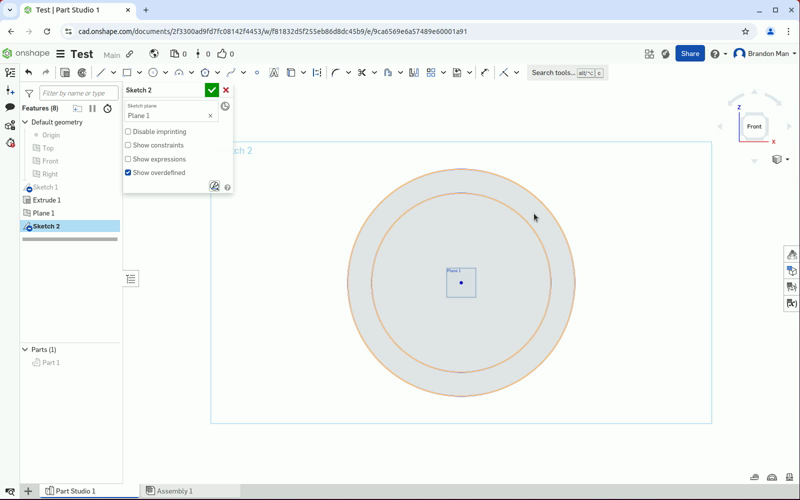
click(534, 213)
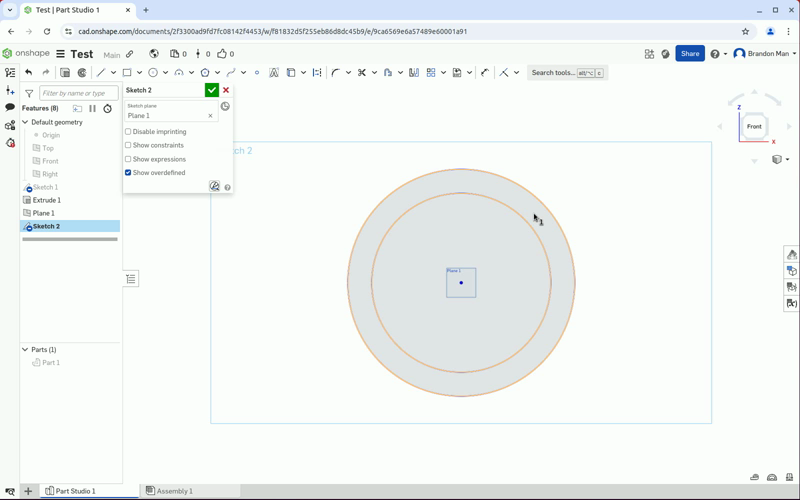
mouse_move(73, 352)
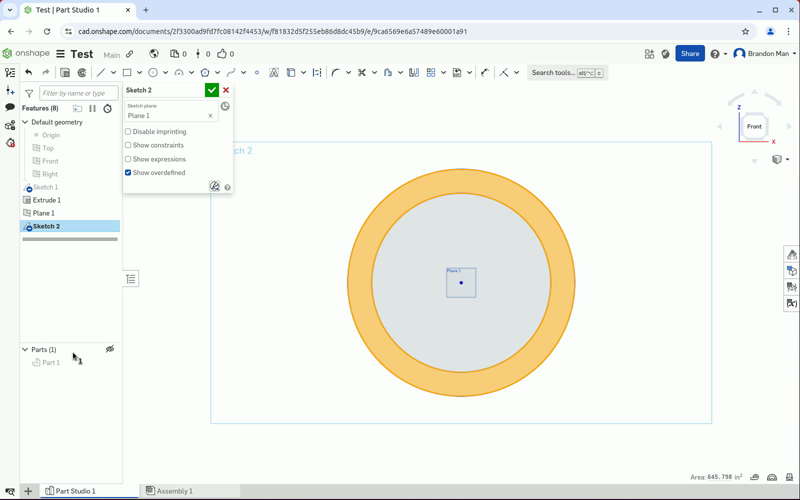
key(shift+y)
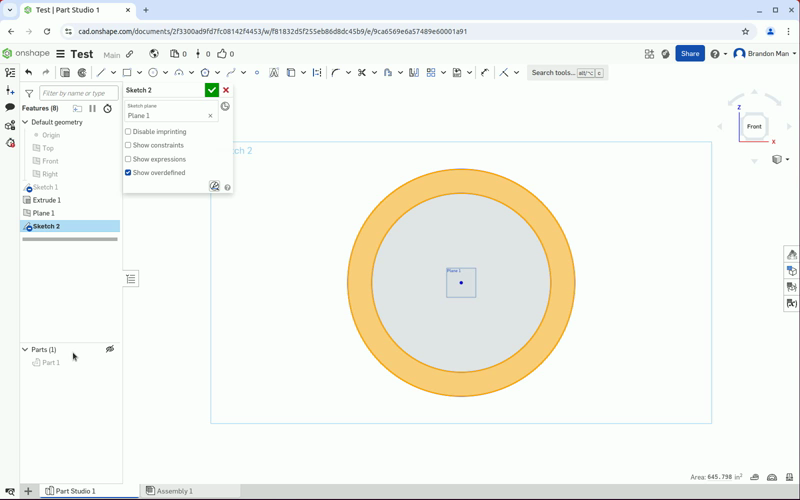
key(shift+e)
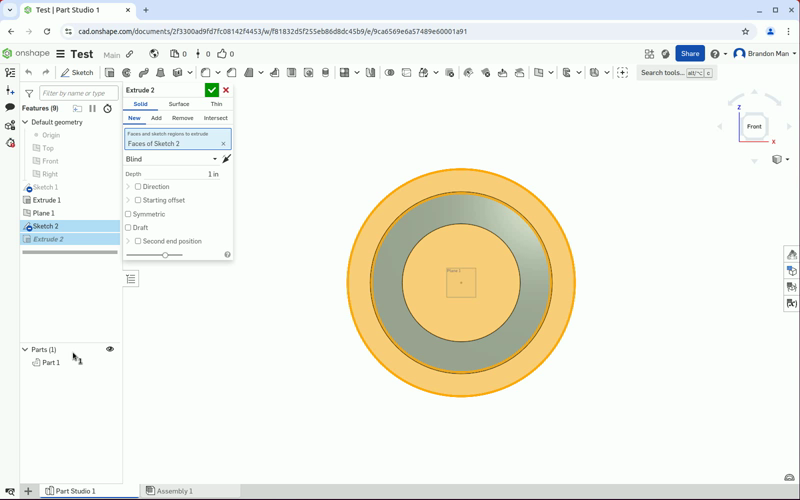
mouse_move(143, 106)
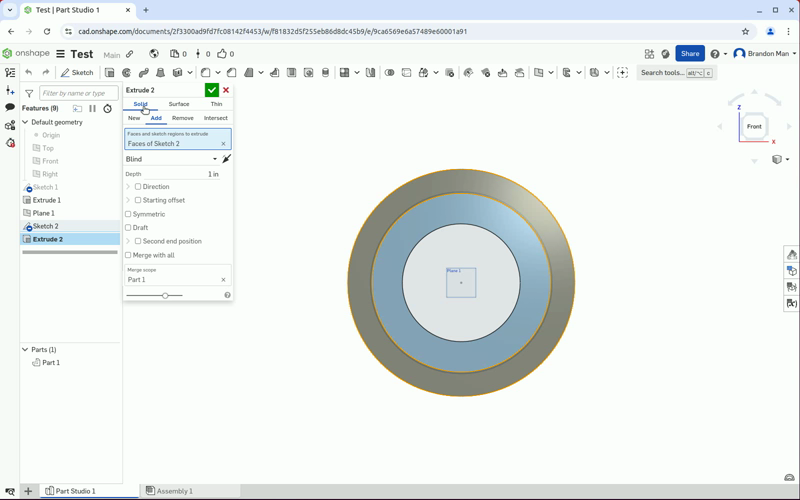
click(143, 106)
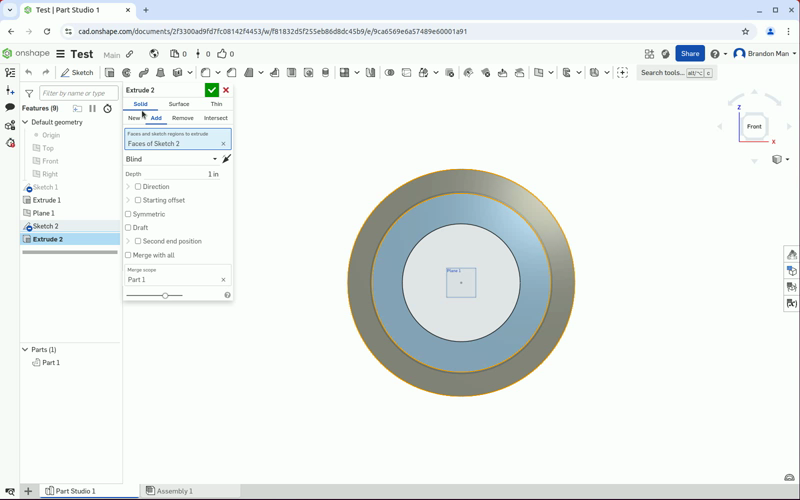
mouse_move(137, 120)
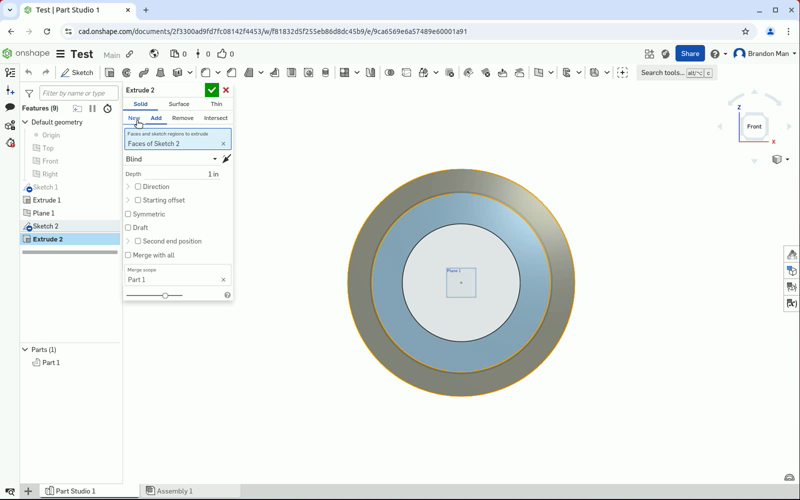
click(137, 120)
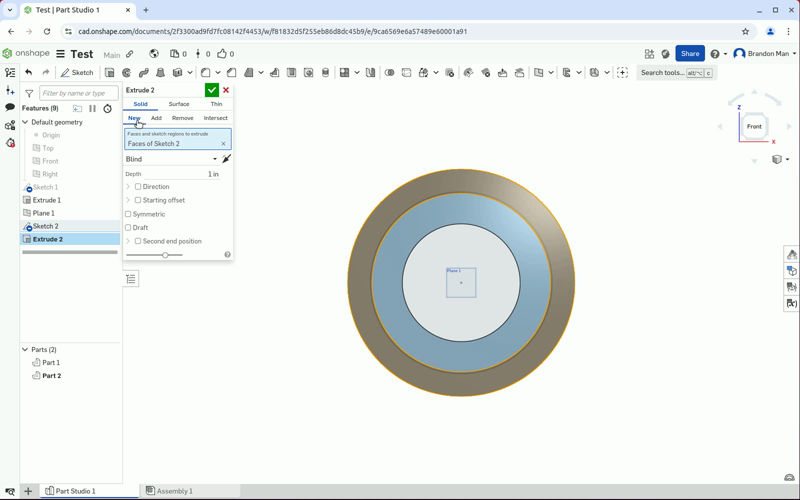
key(tab, 4)
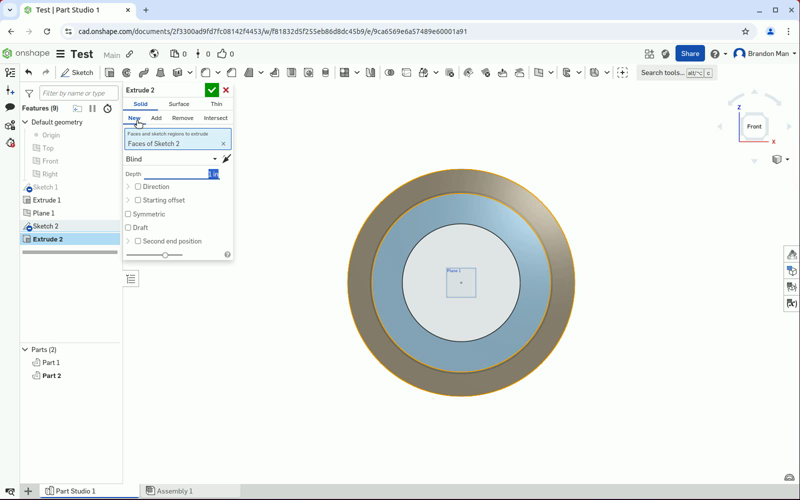
text(-6.258)
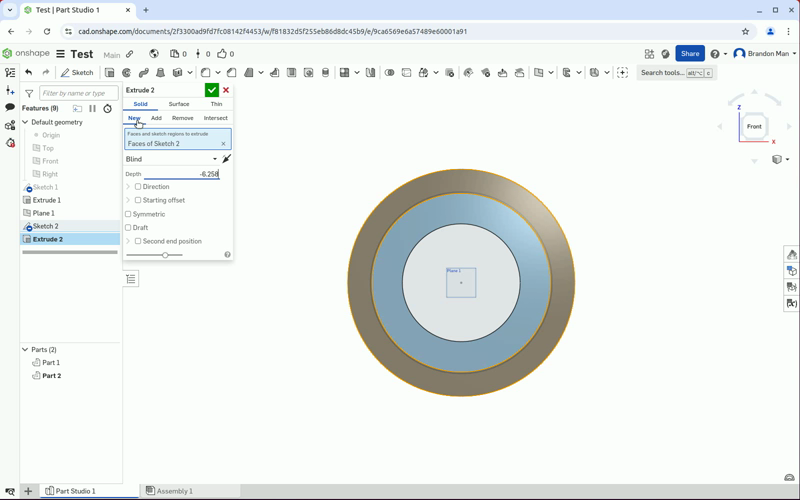
key(enter)
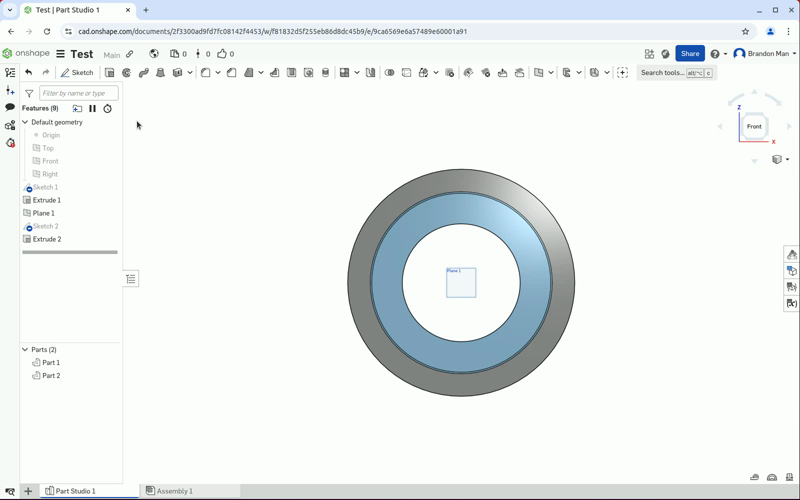
key(shift+h)
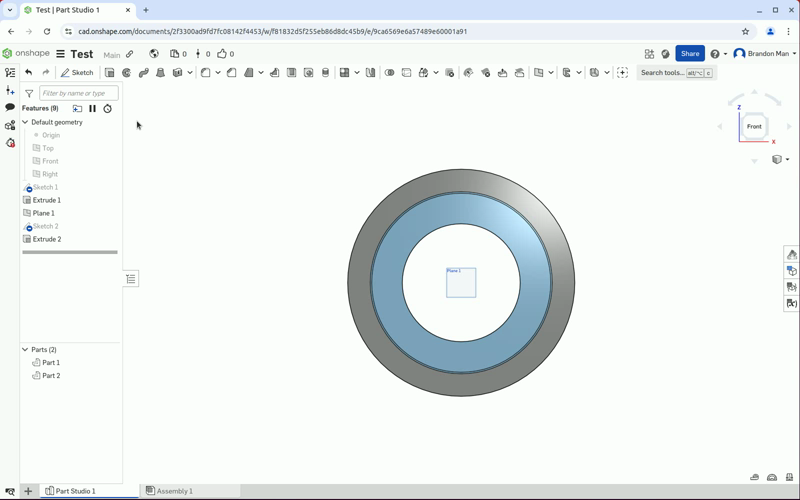
key(shift+h)
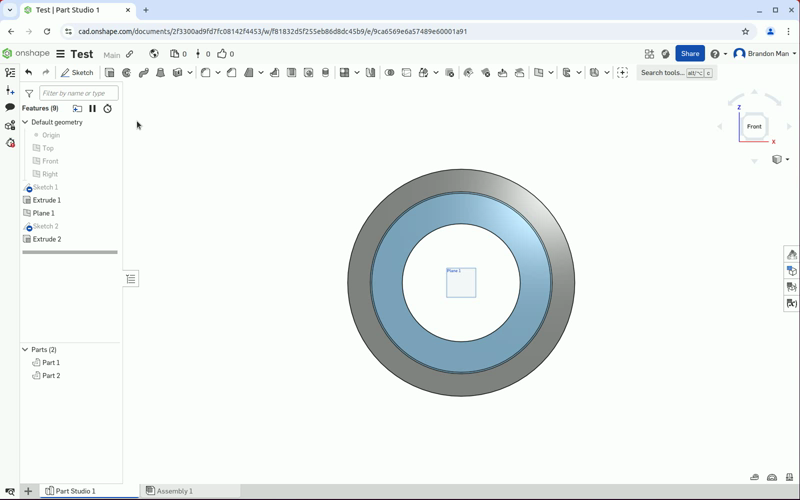
mouse_move(73, 189)
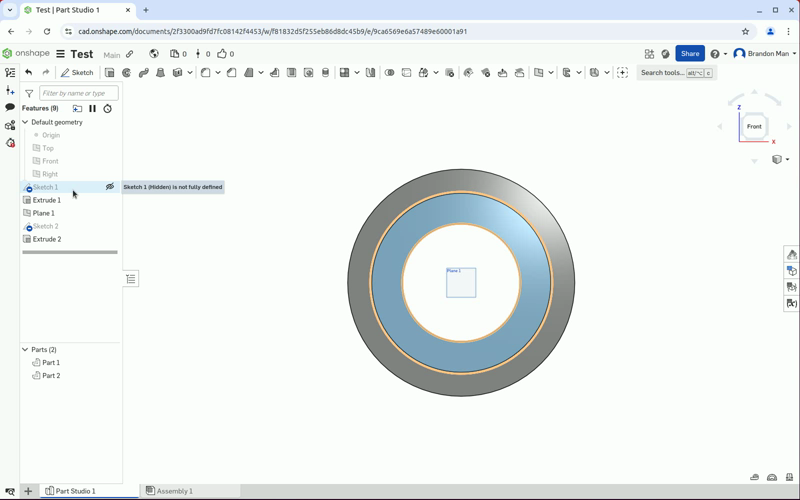
click(73, 189)
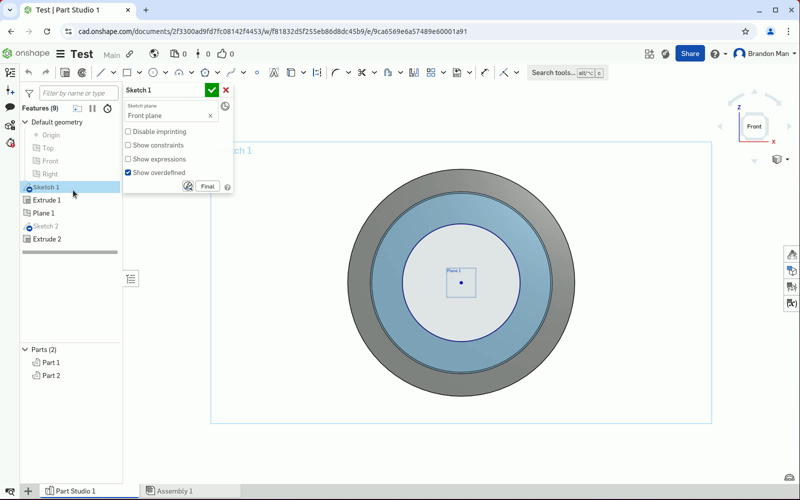
mouse_move(229, 92)
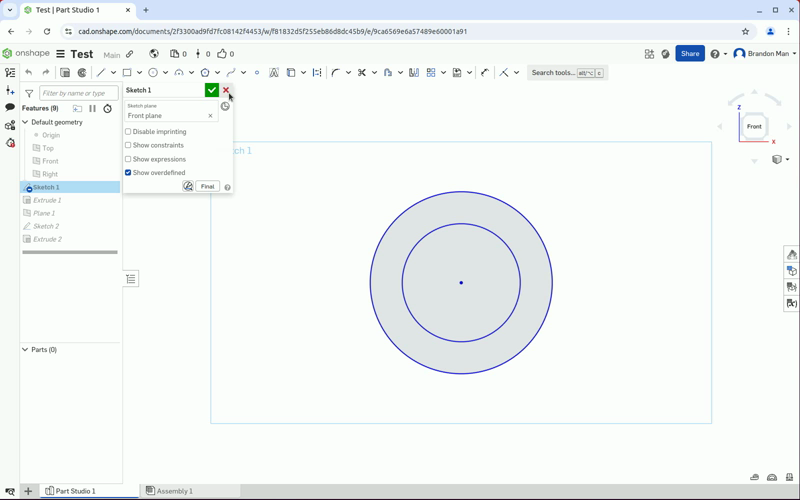
click(229, 92)
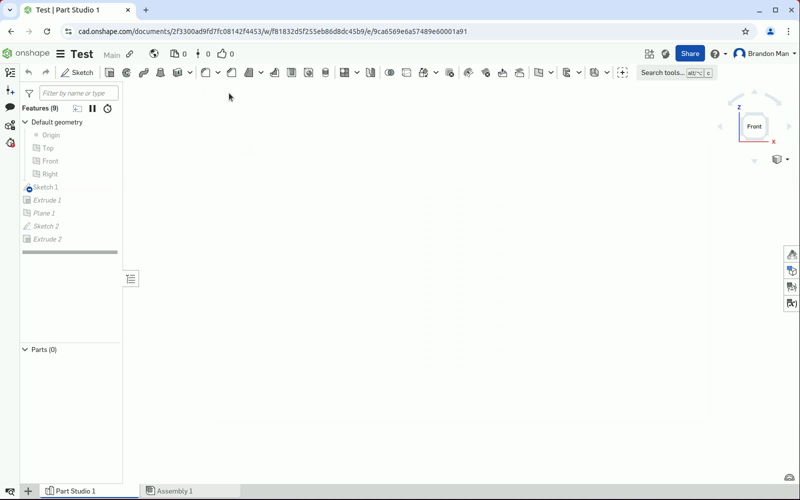
key(shift+s)
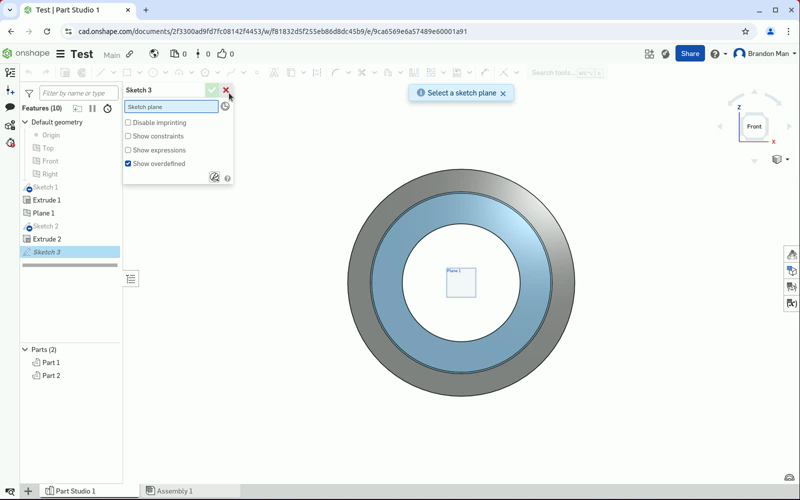
mouse_move(73, 215)
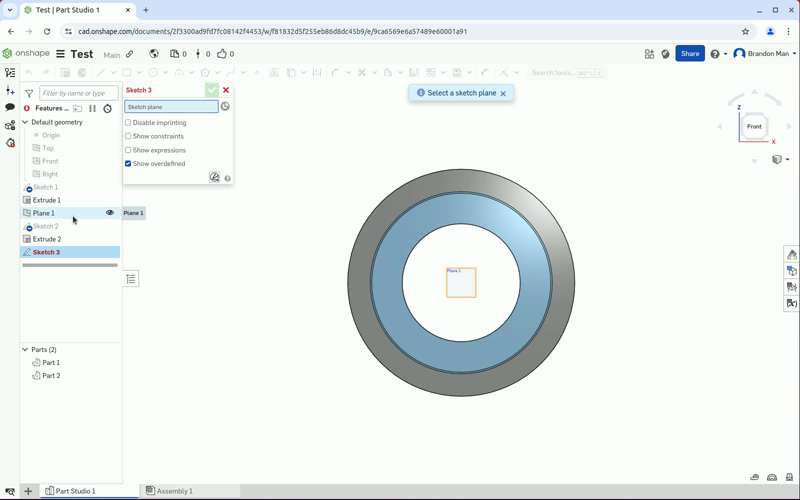
click(73, 215)
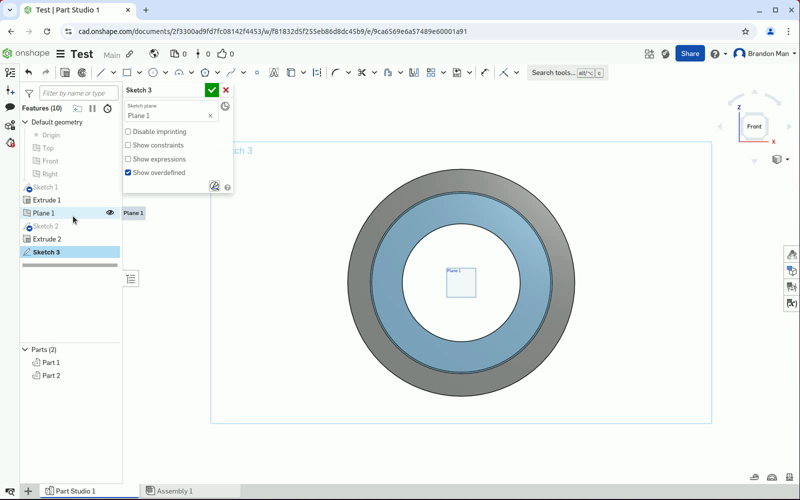
mouse_move(73, 352)
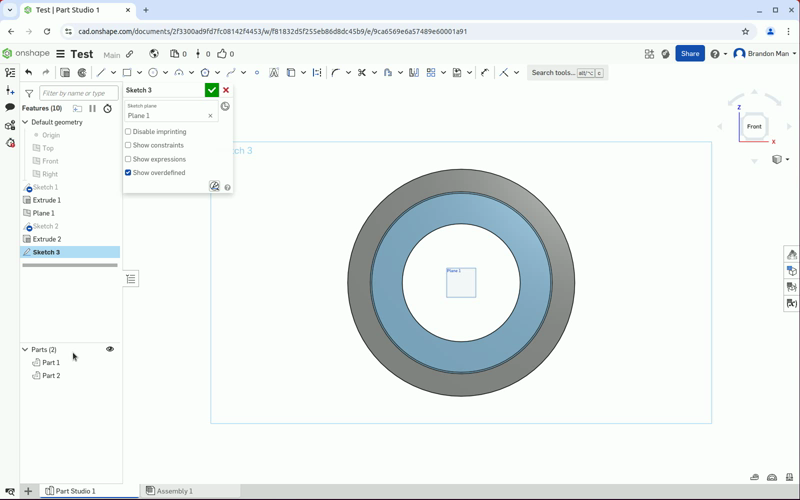
key(y)
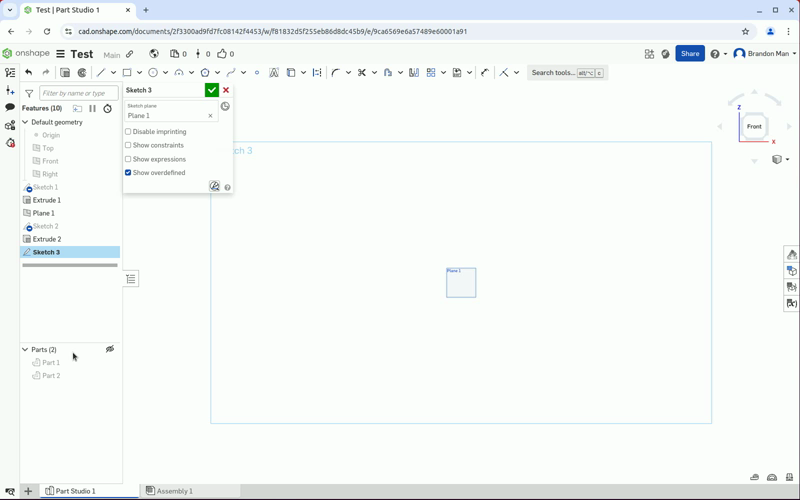
key(c)
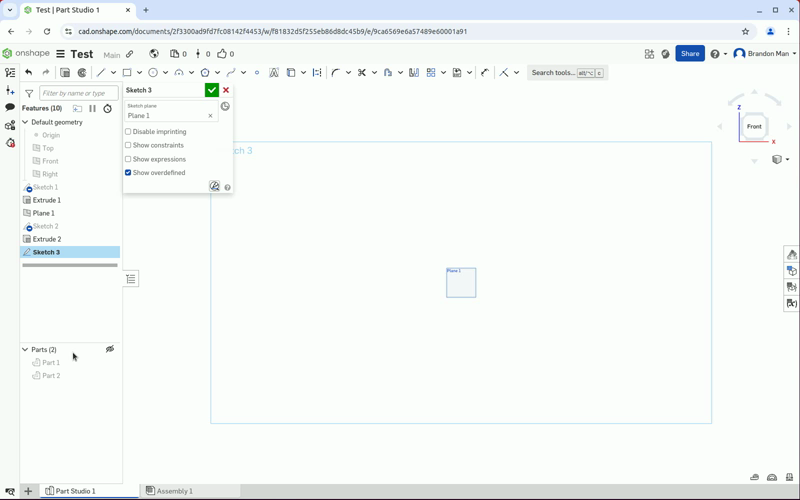
key_down(shift)
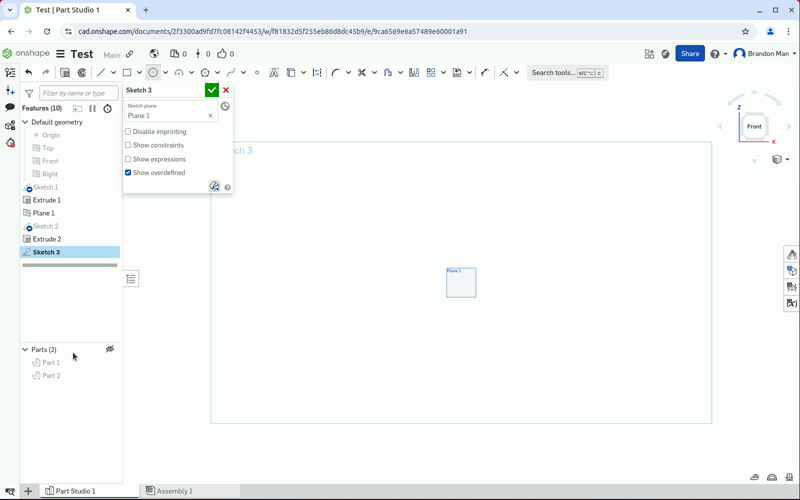
mouse_move(461, 282)
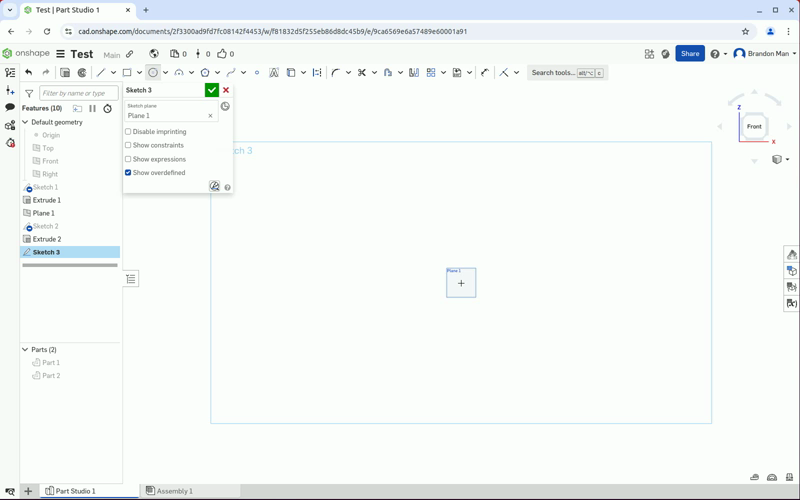
click(461, 282)
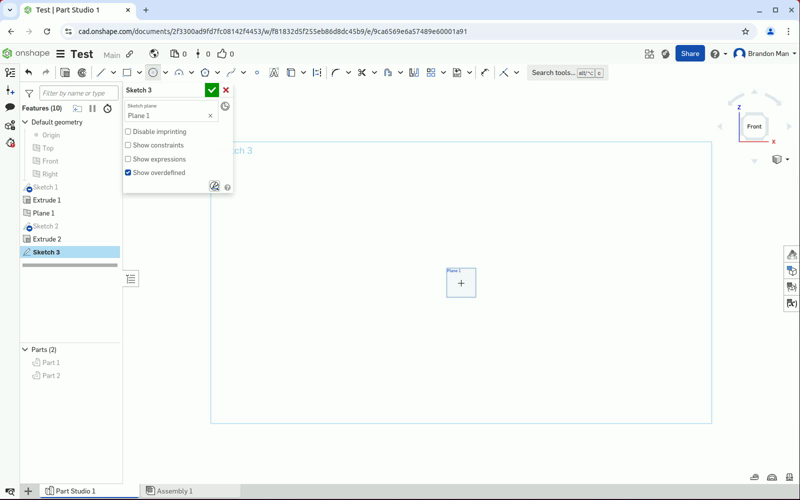
key_up(shift)
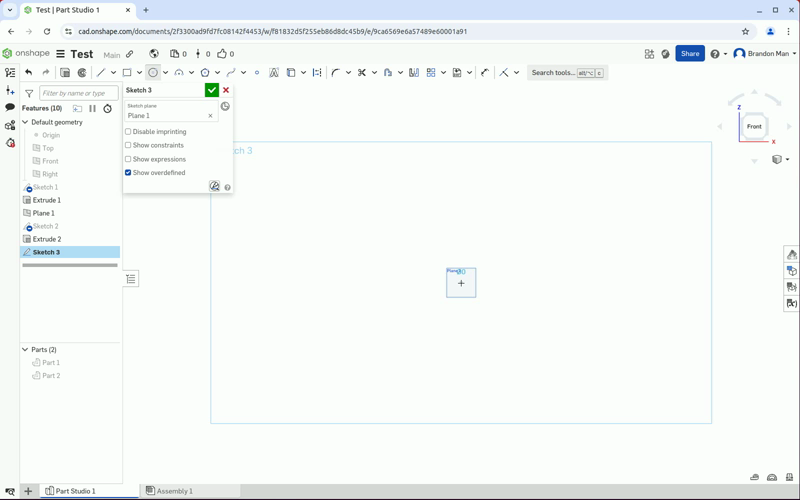
mouse_move(552, 282)
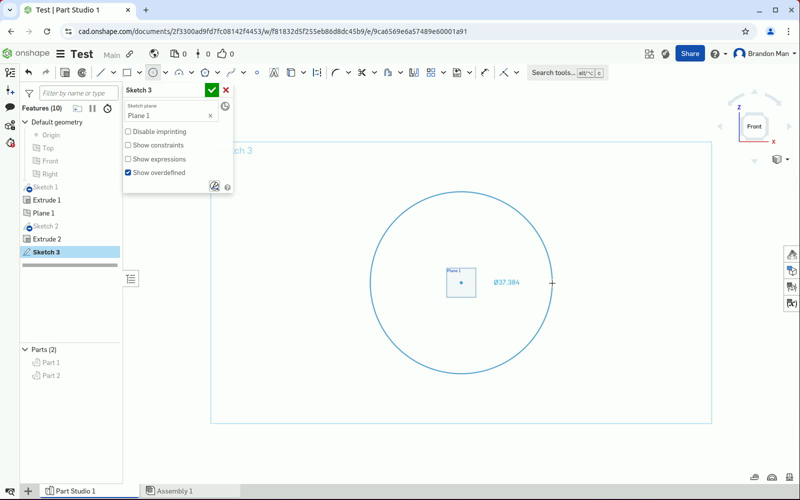
click(552, 282)
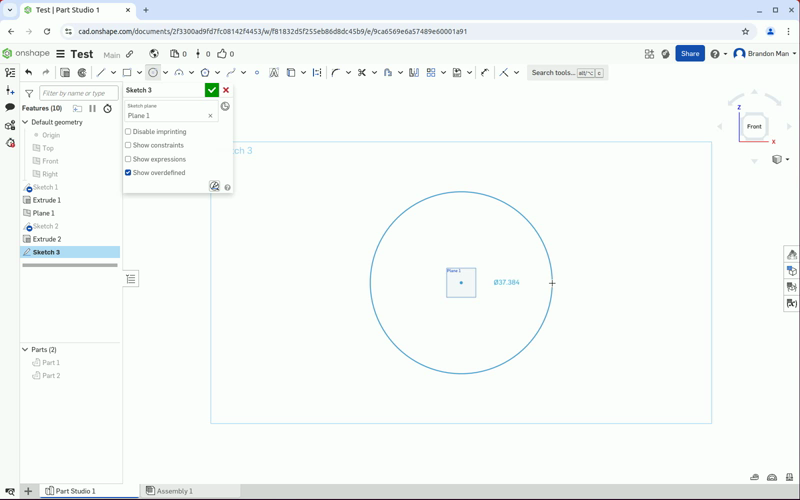
key(esc)
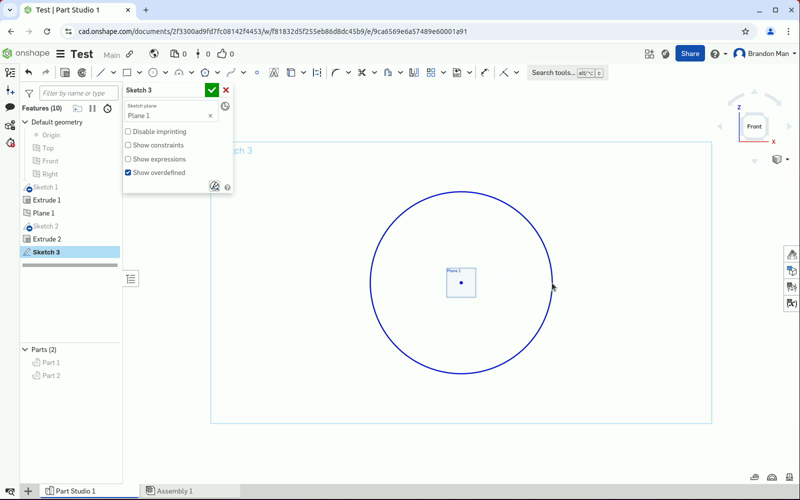
key(c)
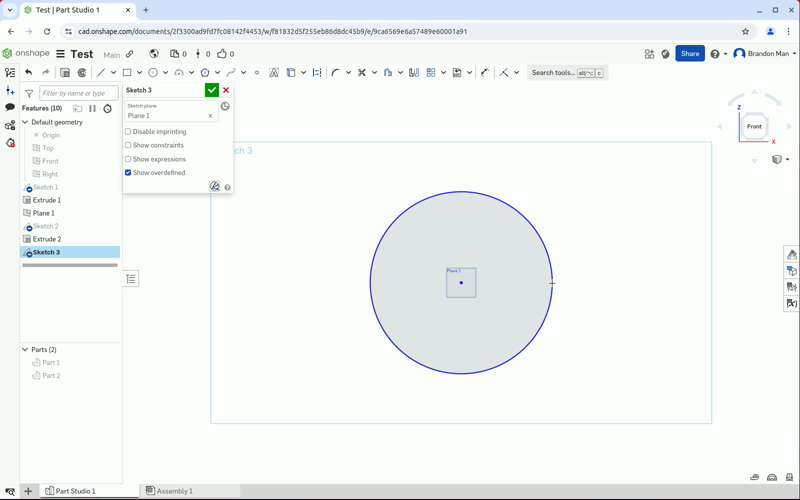
key_down(shift)
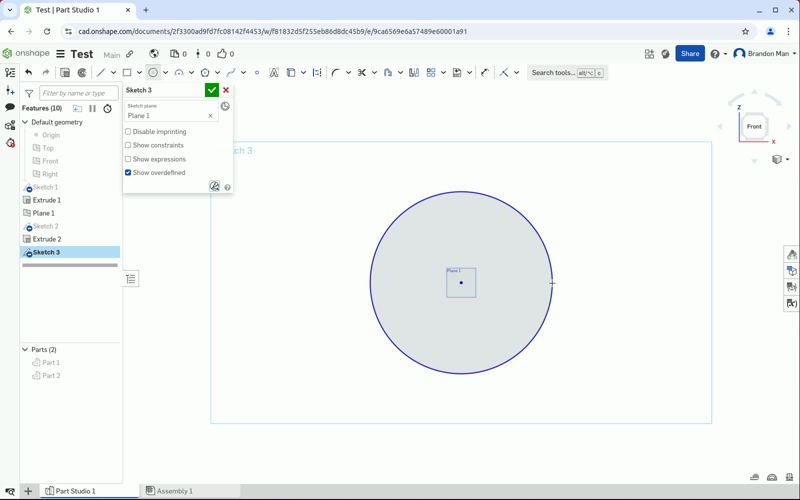
mouse_move(461, 282)
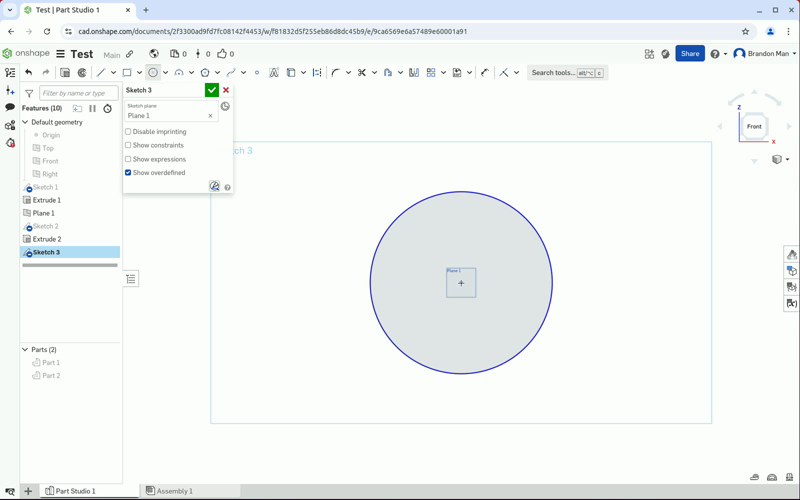
click(461, 282)
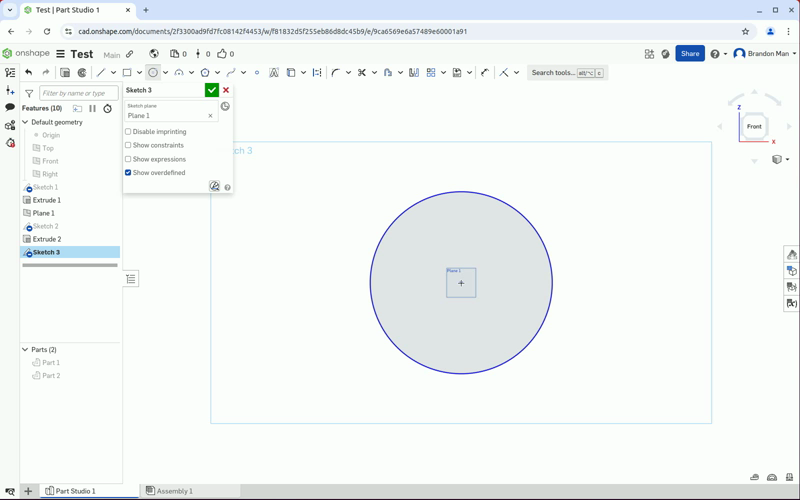
key_up(shift)
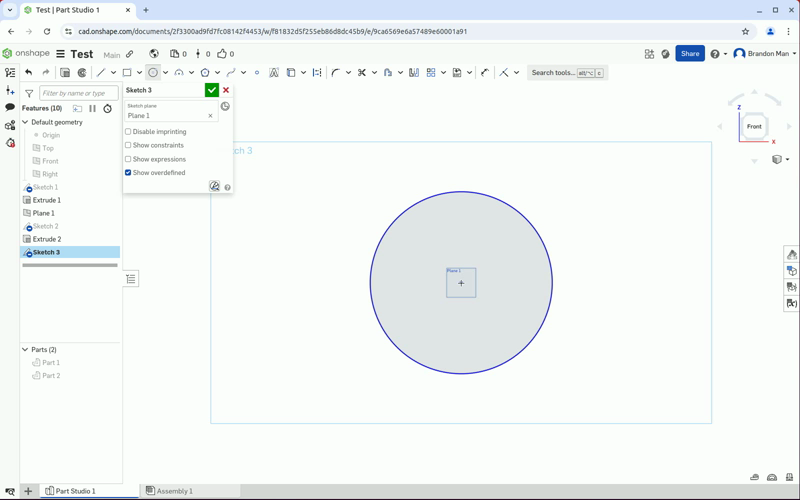
mouse_move(520, 282)
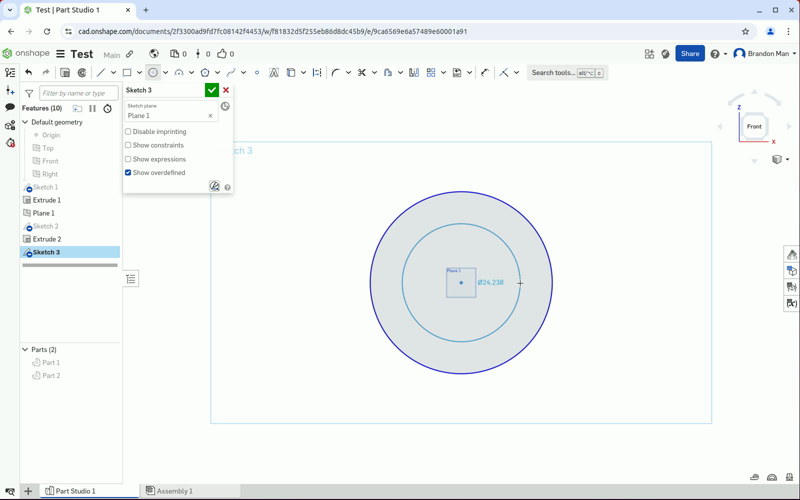
click(520, 282)
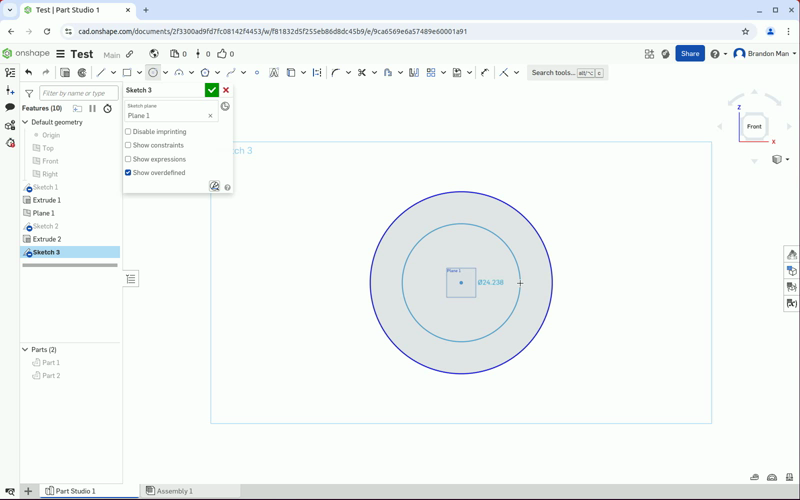
key(esc)
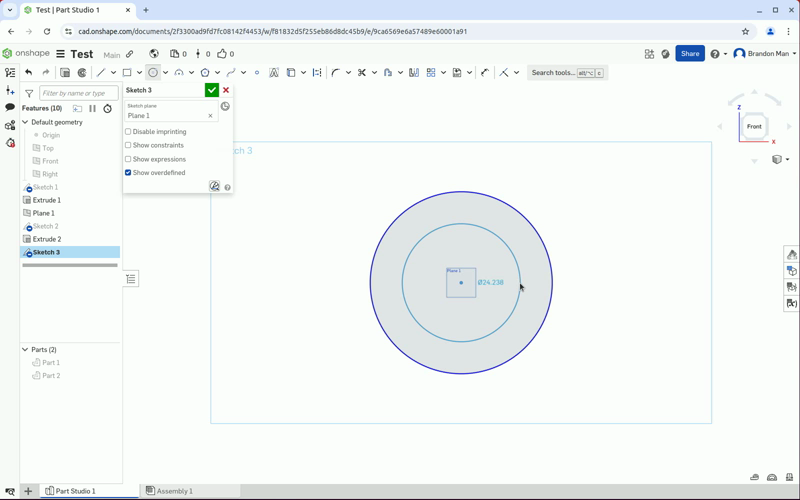
mouse_move(470, 212)
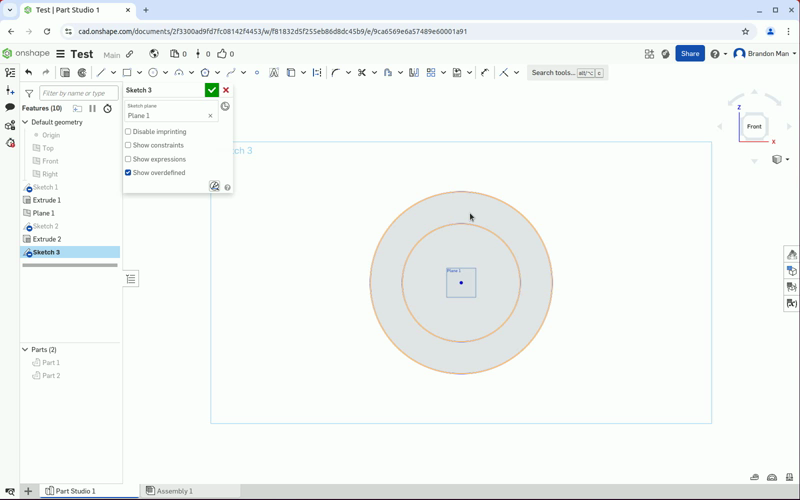
click(470, 212)
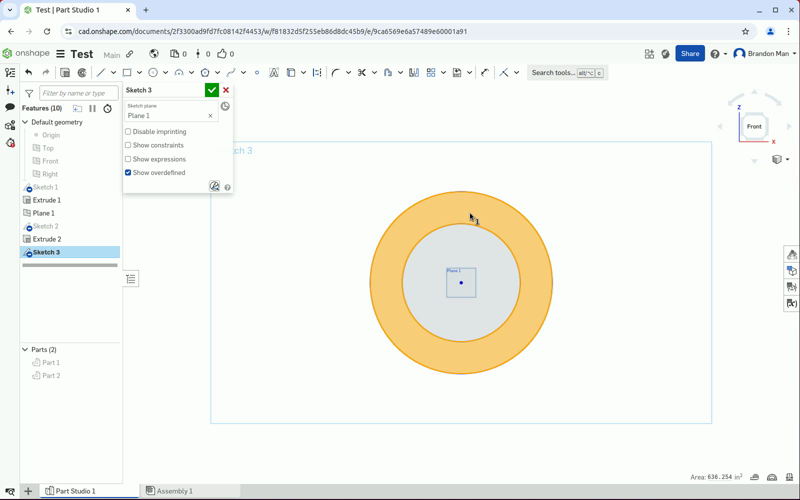
mouse_move(73, 352)
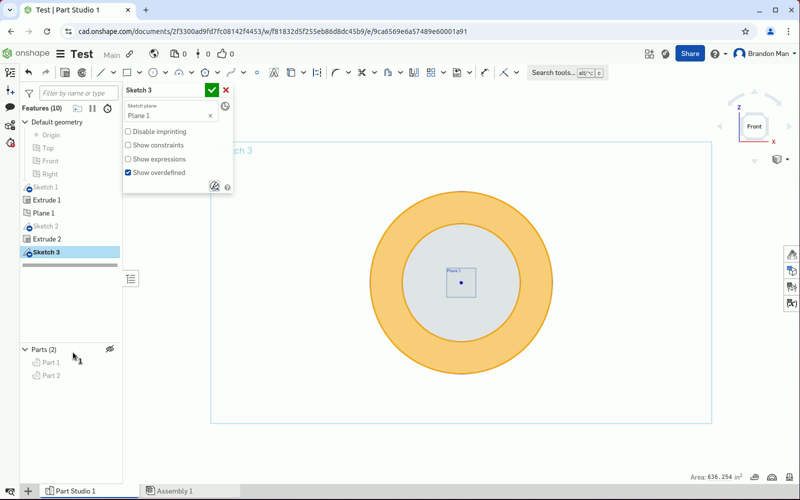
key(shift+y)
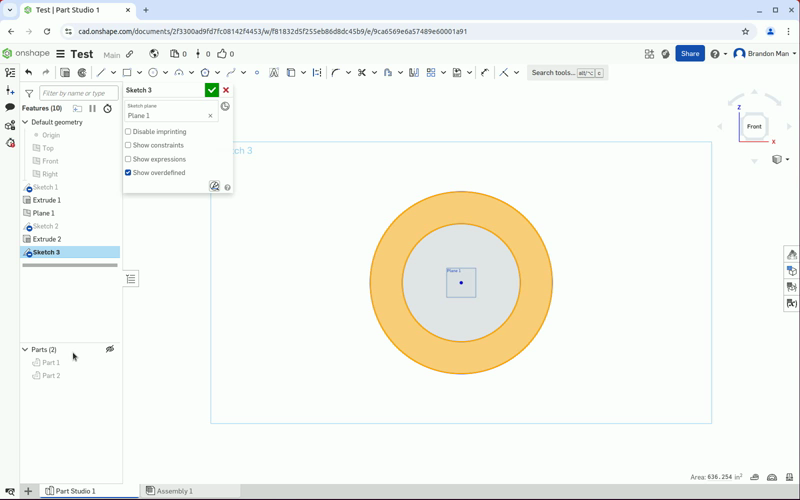
key(shift+e)
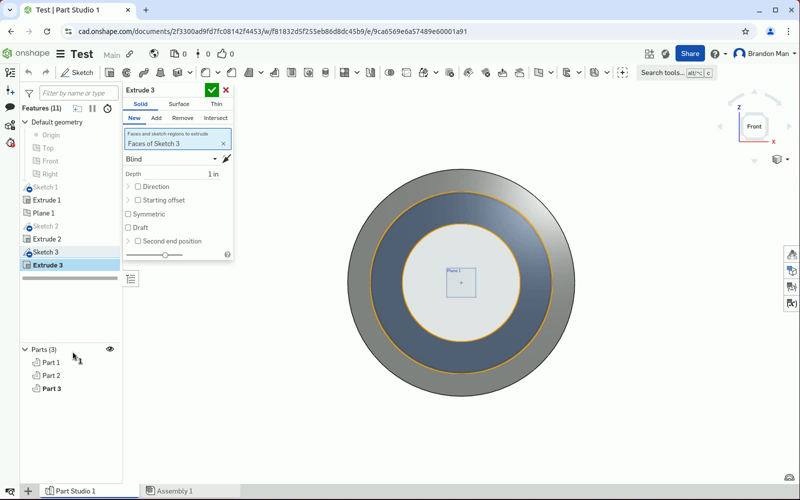
mouse_move(143, 106)
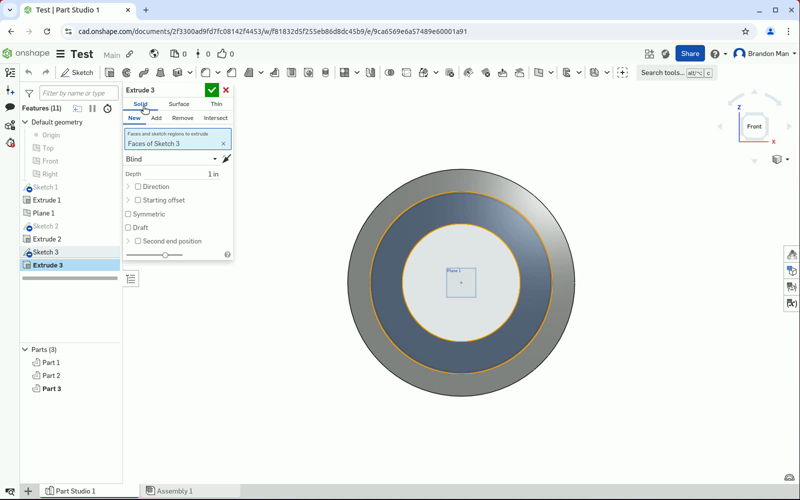
click(143, 106)
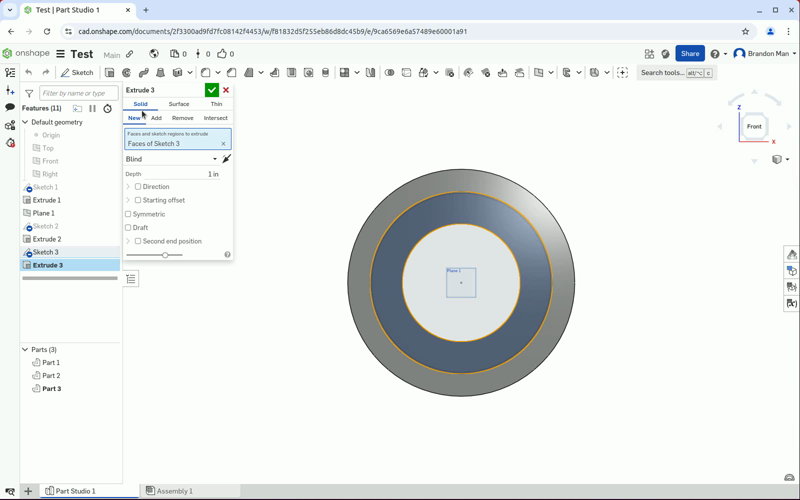
mouse_move(137, 120)
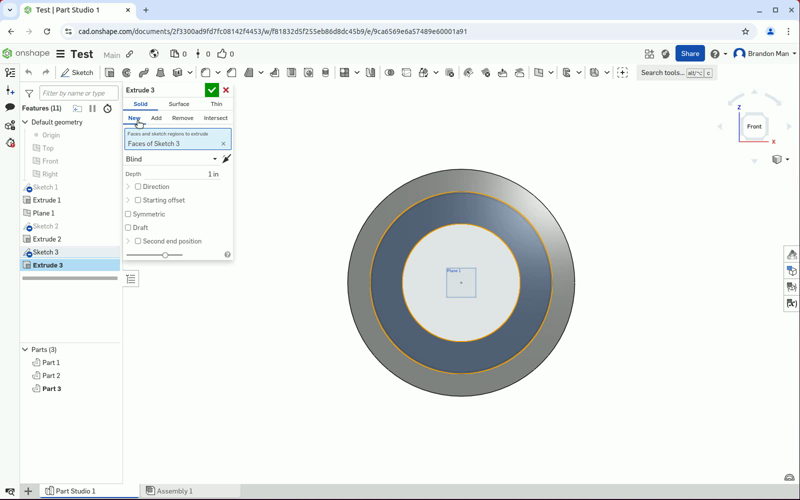
click(137, 120)
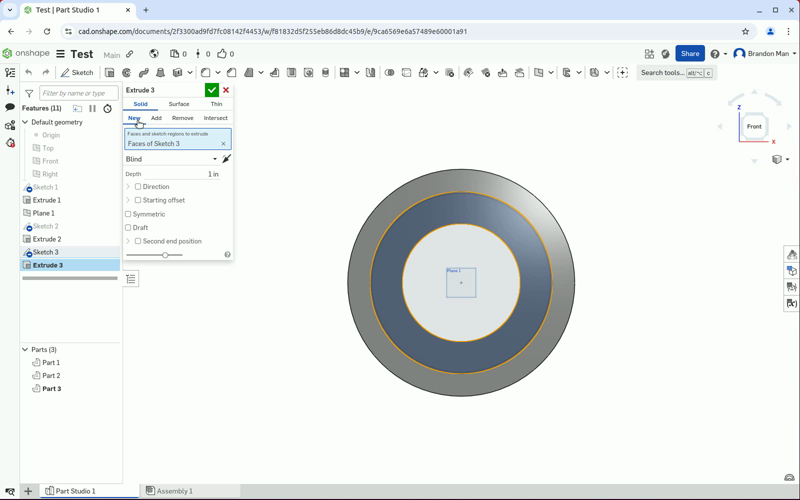
key(tab, 4)
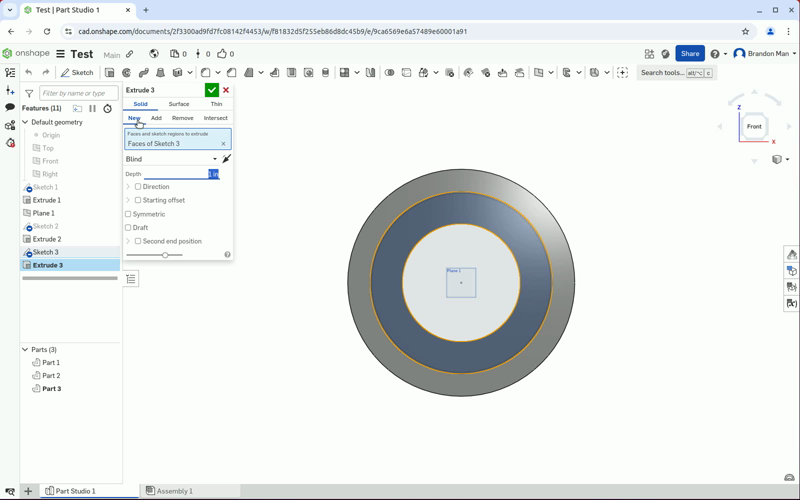
text(-6.258)
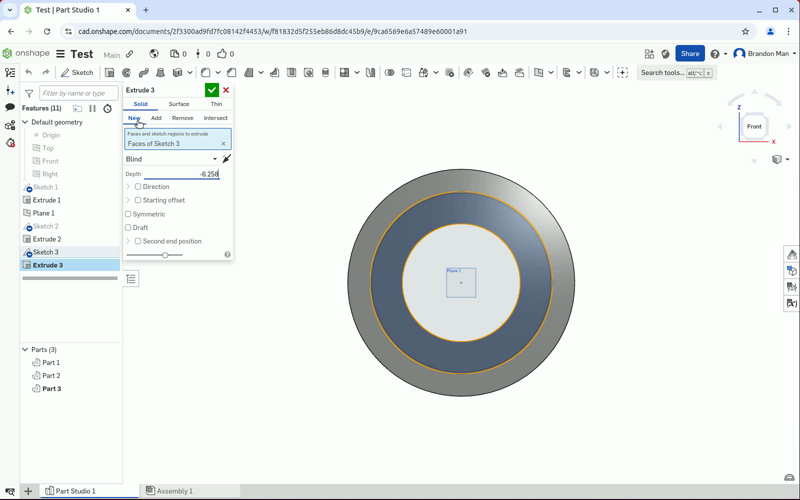
key(enter)
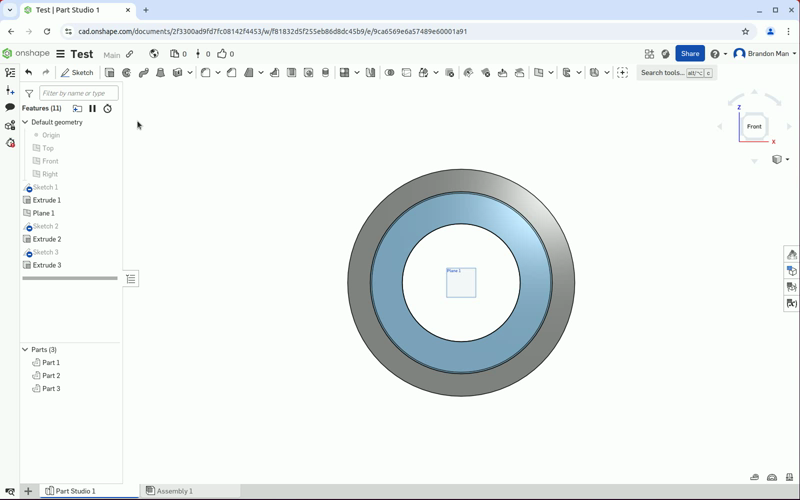
key(shift+h)
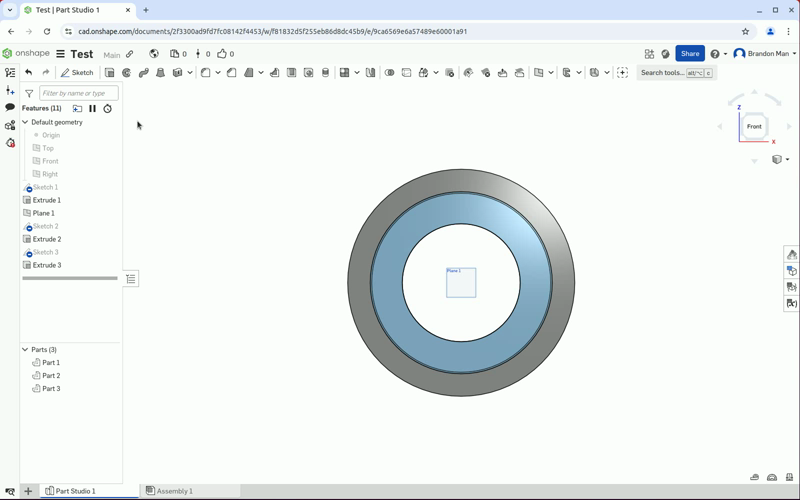
key(shift+h)
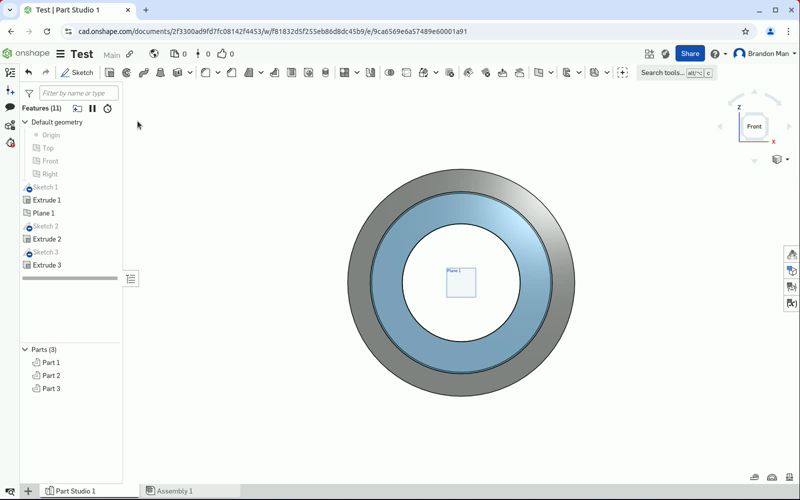
key(shift+7)
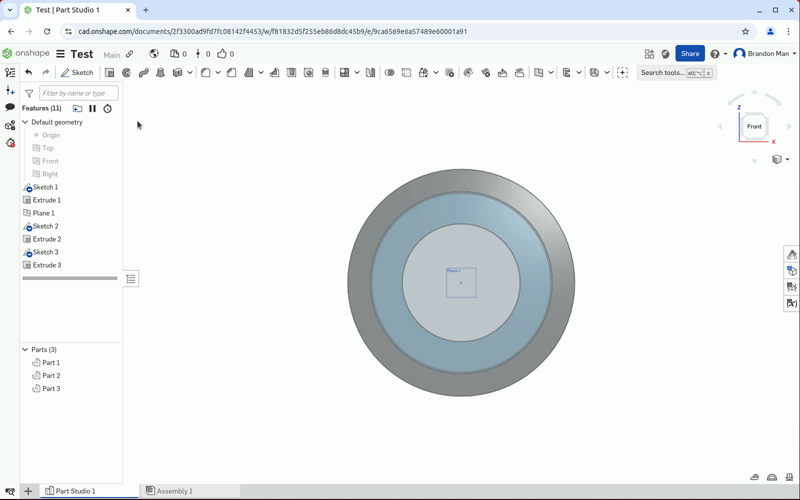
key(left, 2)
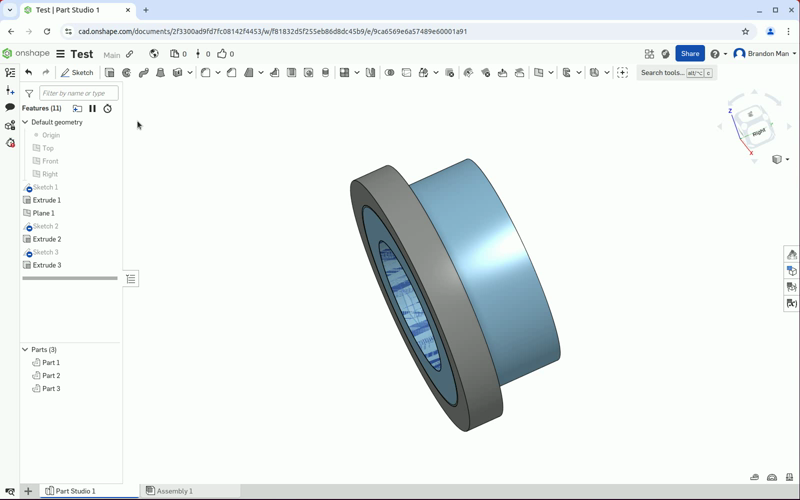
key(down, 2)
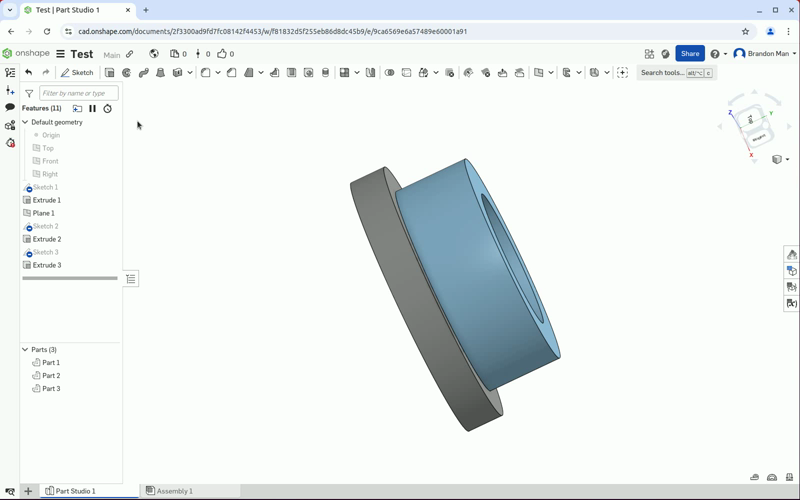
key(up, 2)
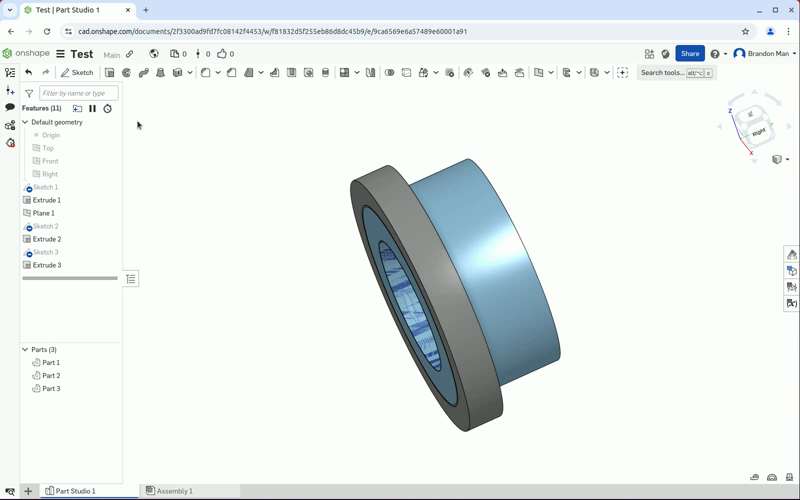
key(right, 2)
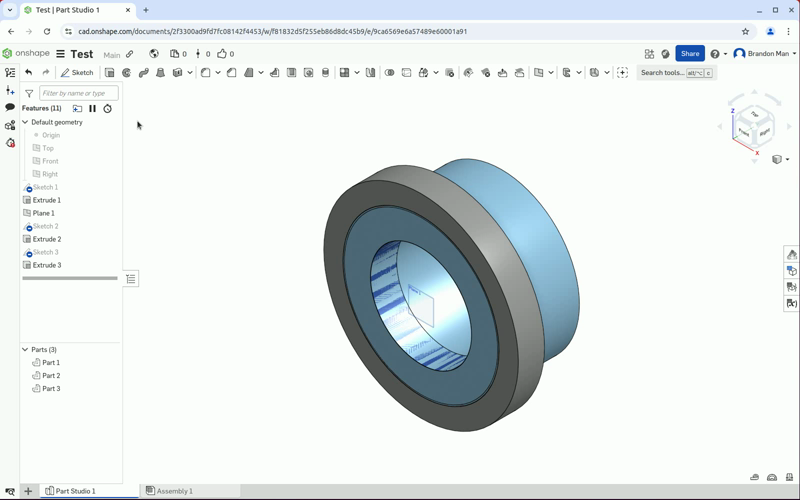
mouse_move(73, 189)
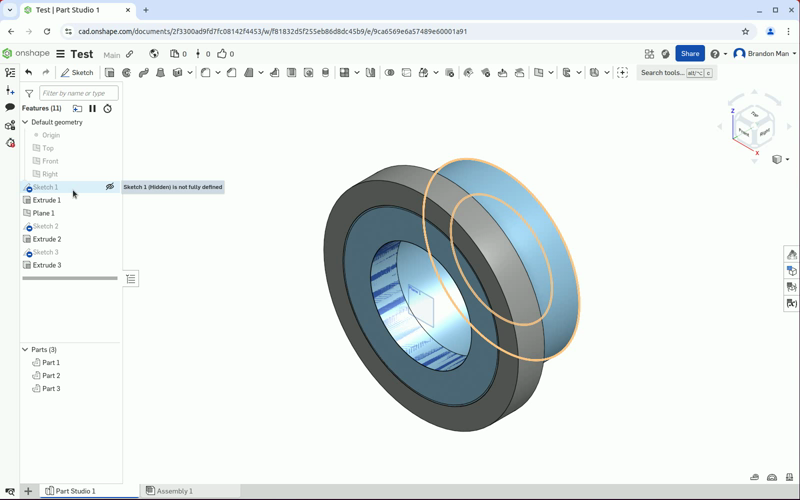
click(73, 189)